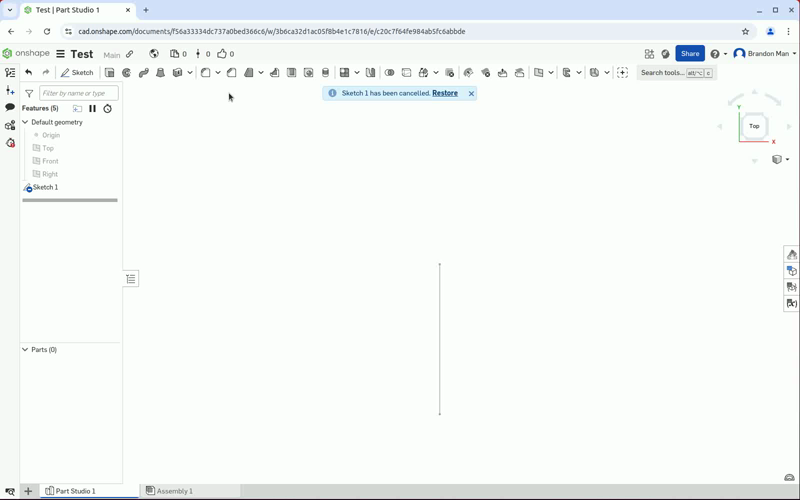
key(shift+h)
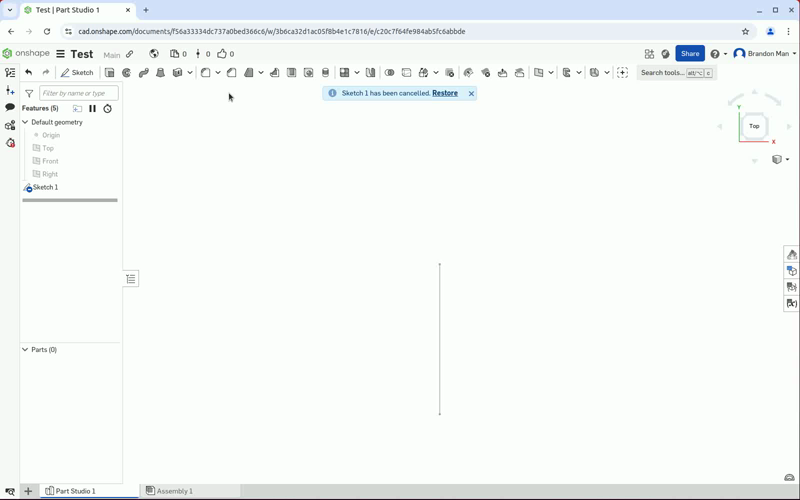
key(shift+s)
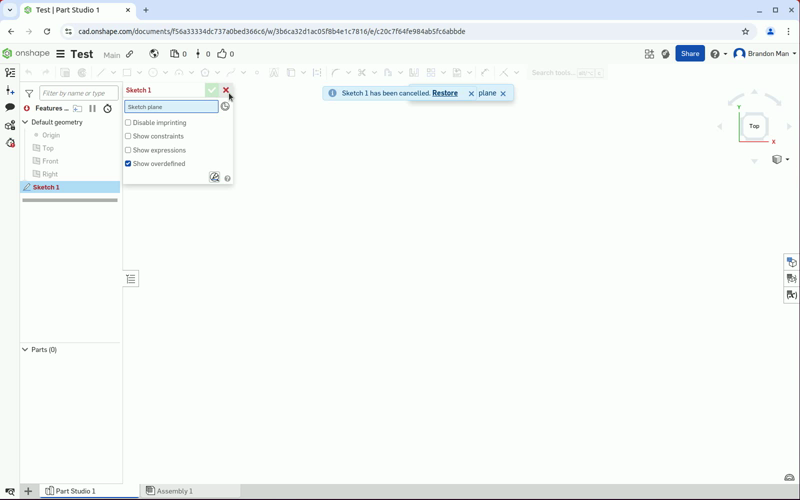
mouse_move(73, 150)
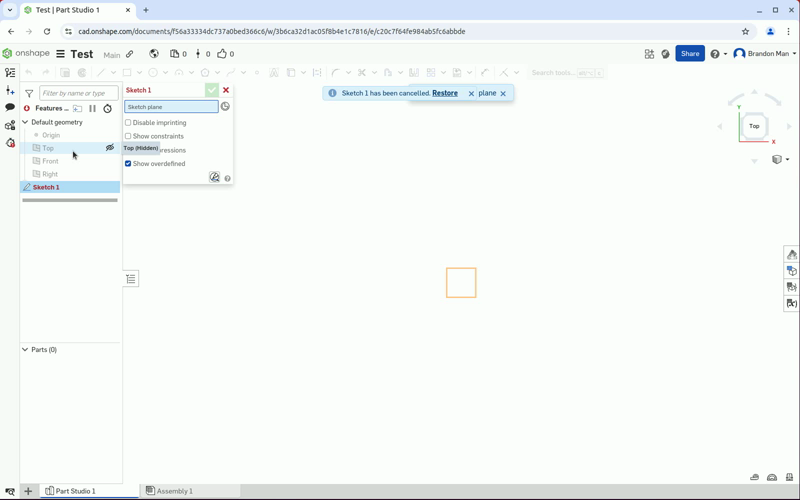
click(73, 150)
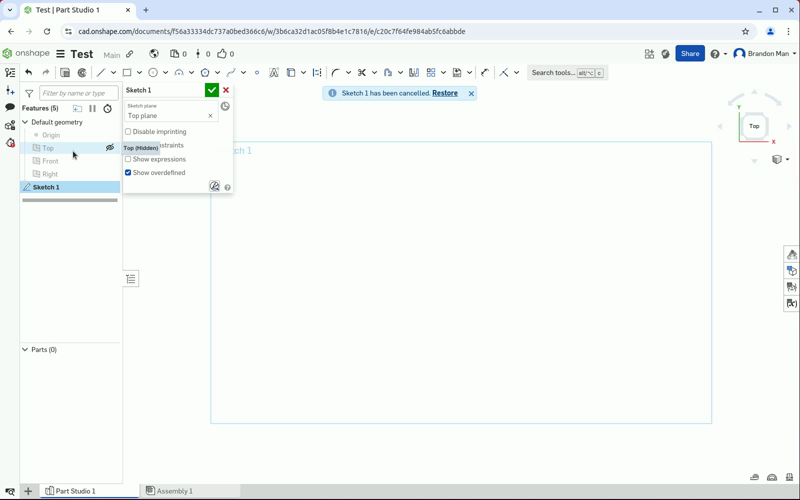
mouse_move(73, 352)
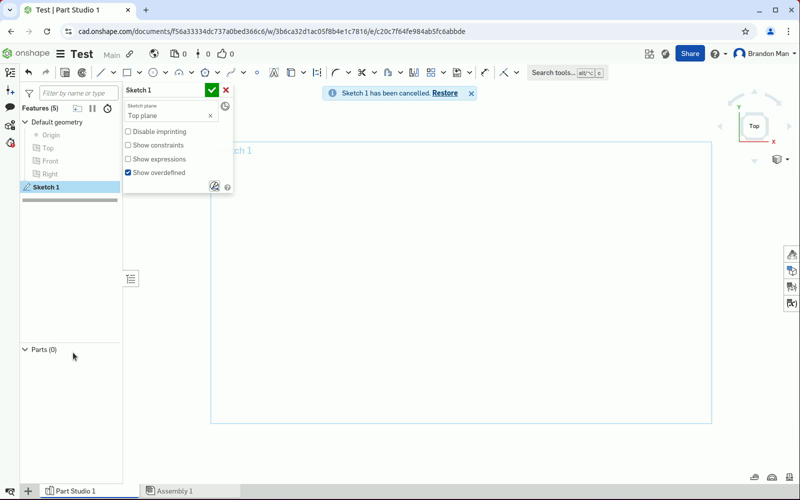
key(y)
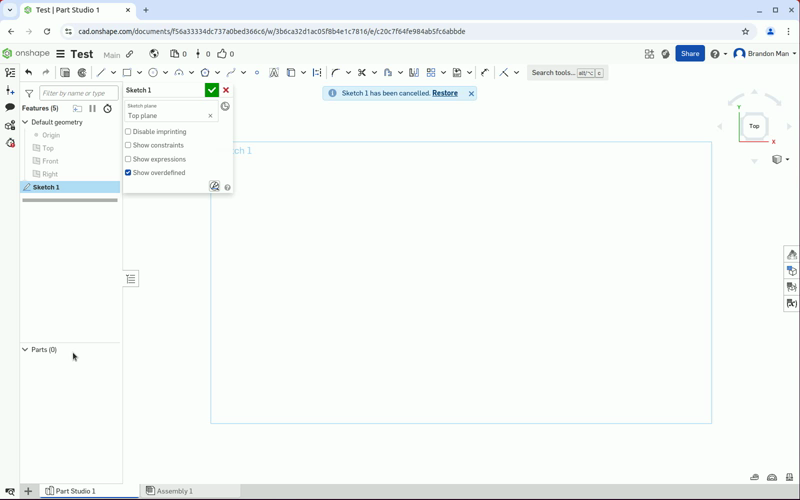
key(l)
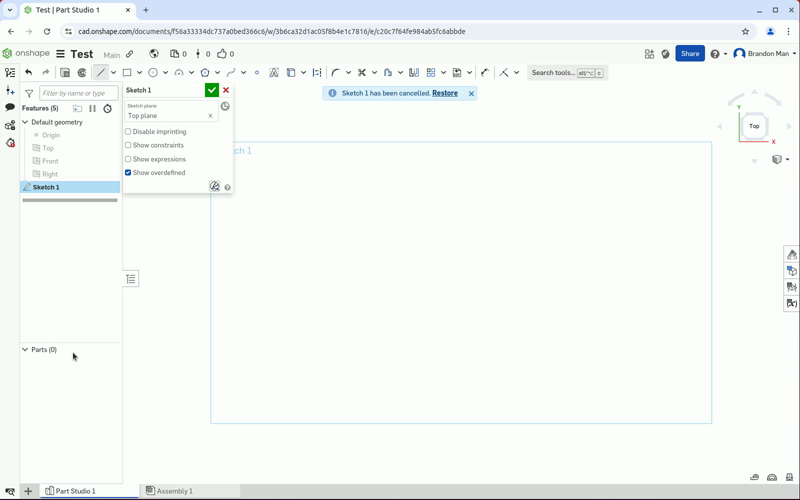
key_down(shift)
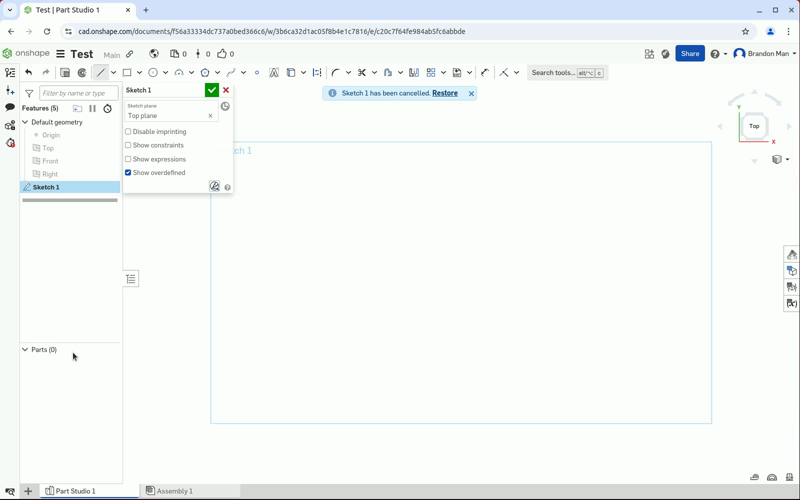
mouse_move(348, 257)
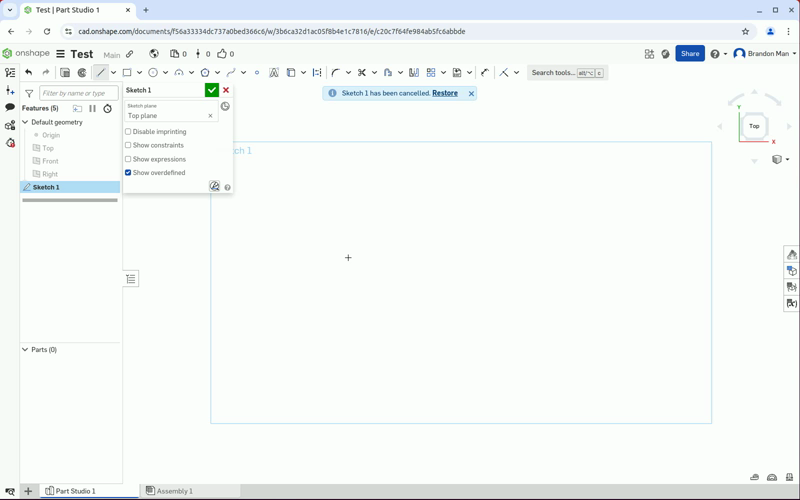
click(348, 257)
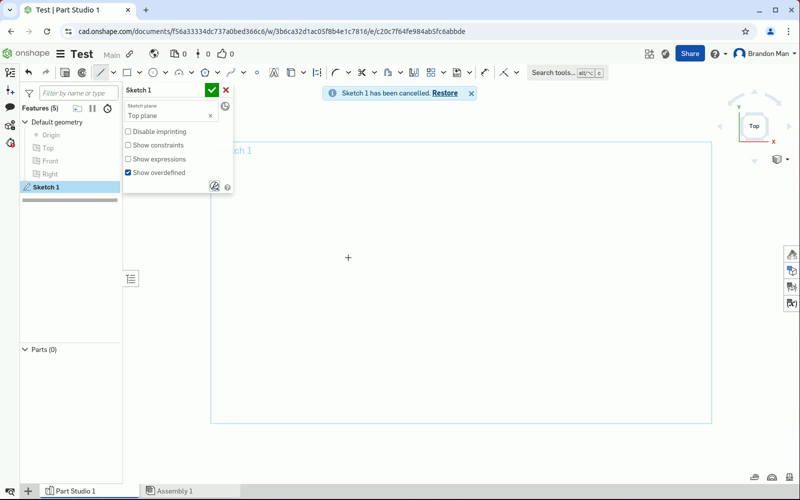
key_up(shift)
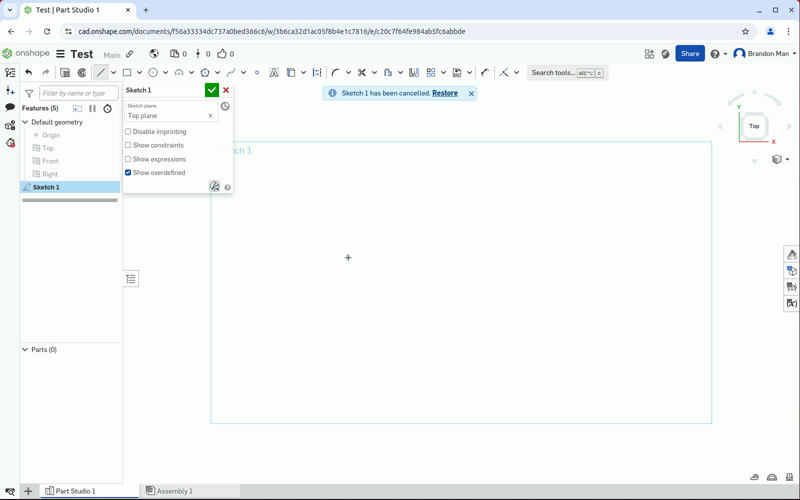
key_down(shift)
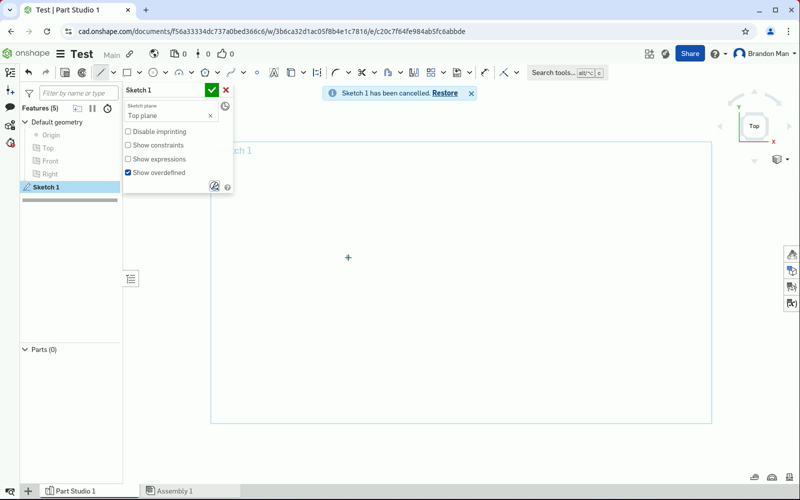
mouse_move(459, 257)
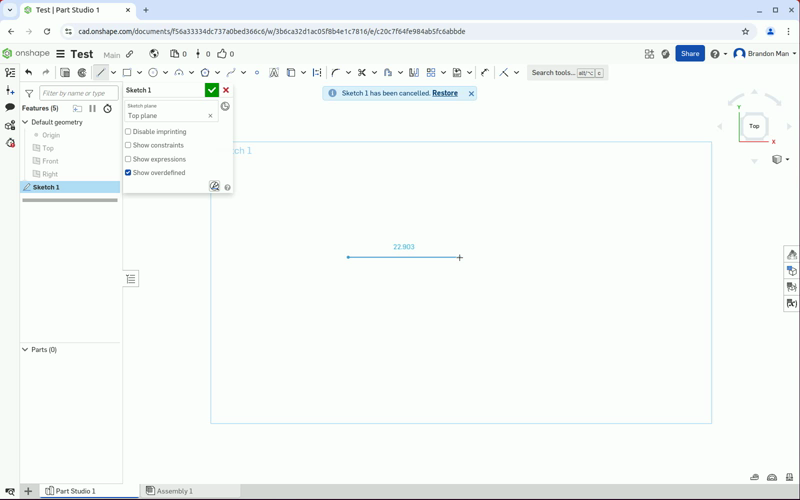
click(459, 257)
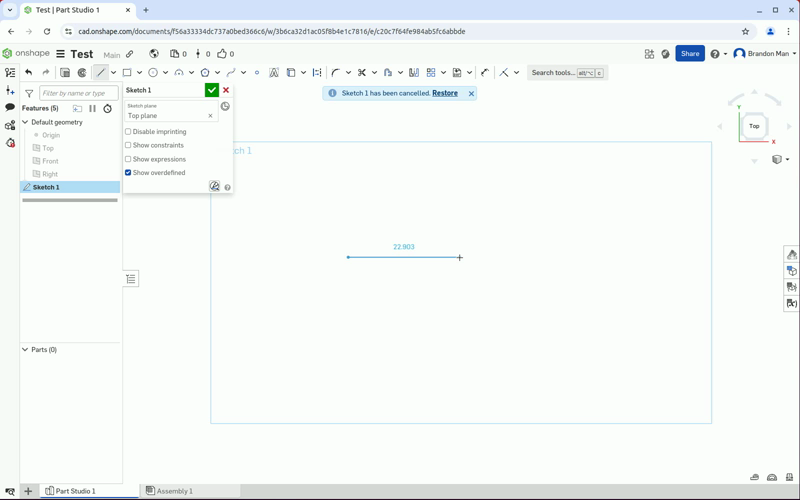
key_up(shift)
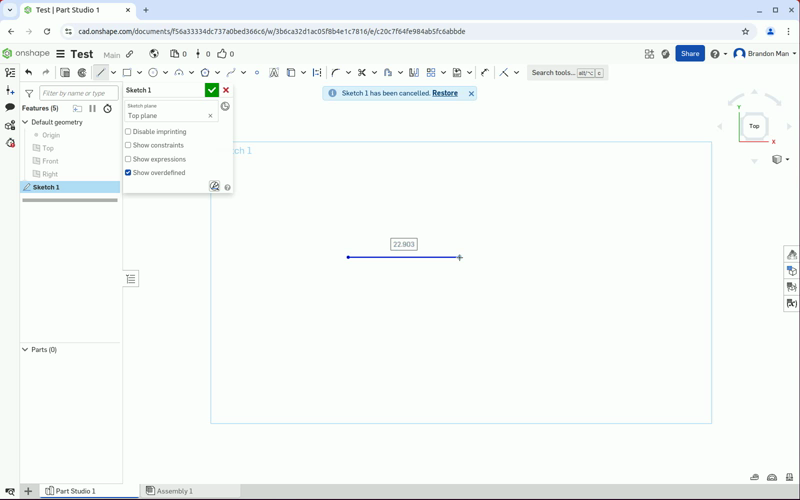
key_down(shift)
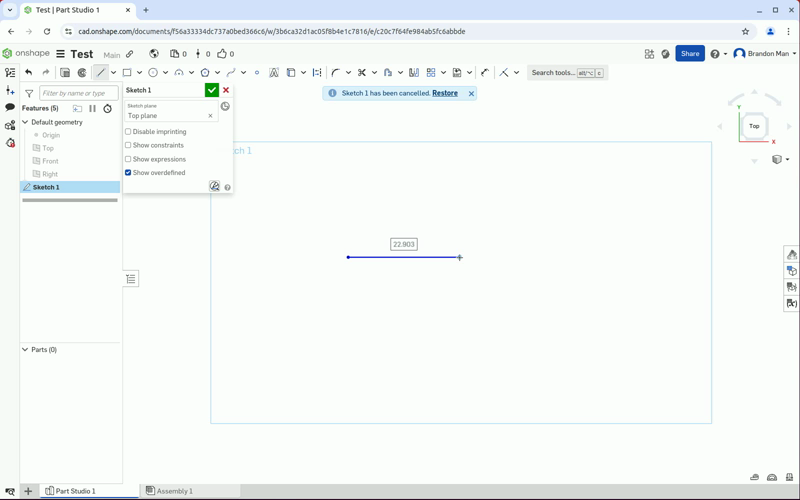
mouse_move(544, 257)
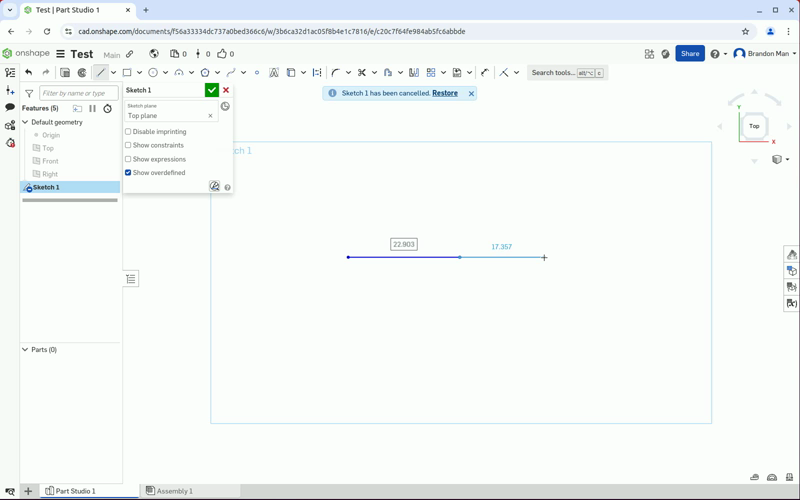
click(544, 257)
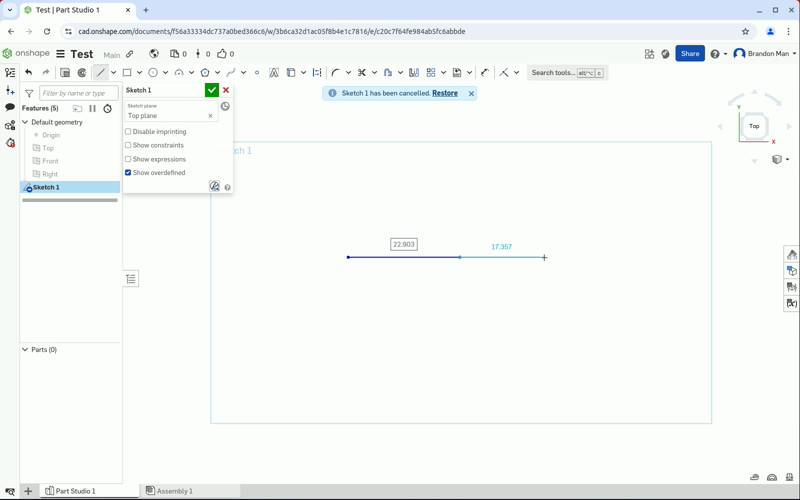
key_up(shift)
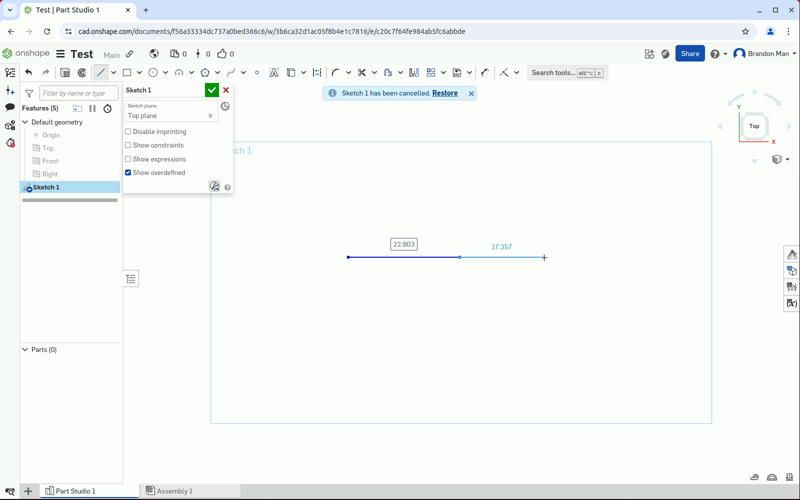
key_down(shift)
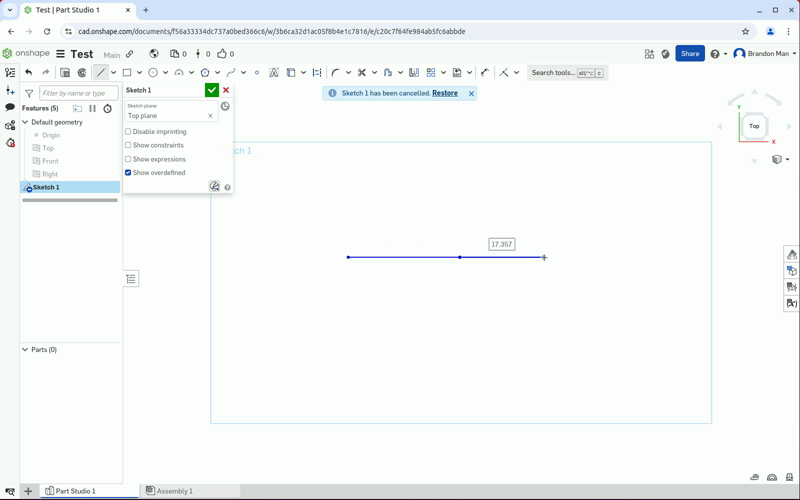
mouse_move(544, 176)
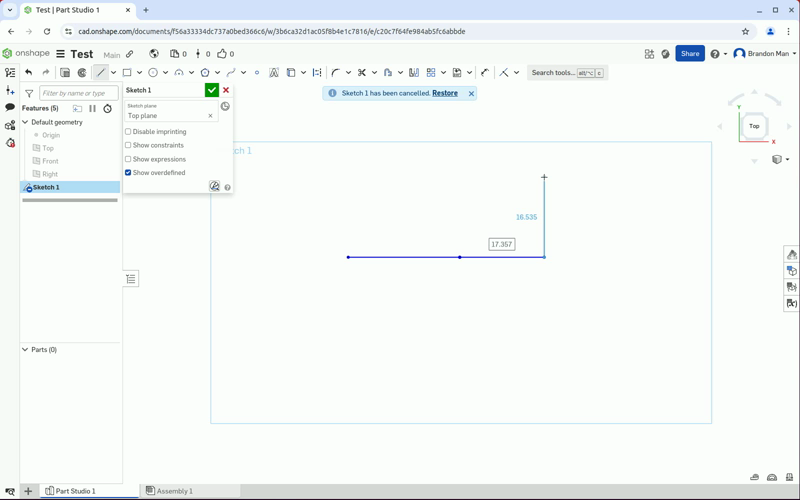
click(544, 176)
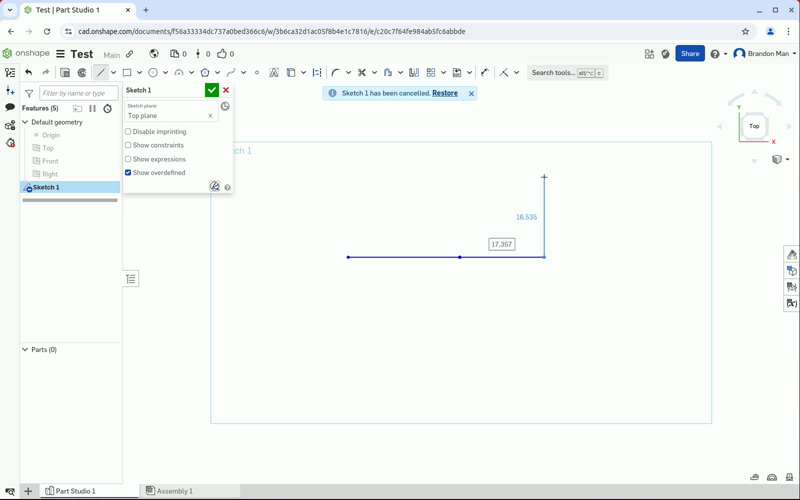
key_up(shift)
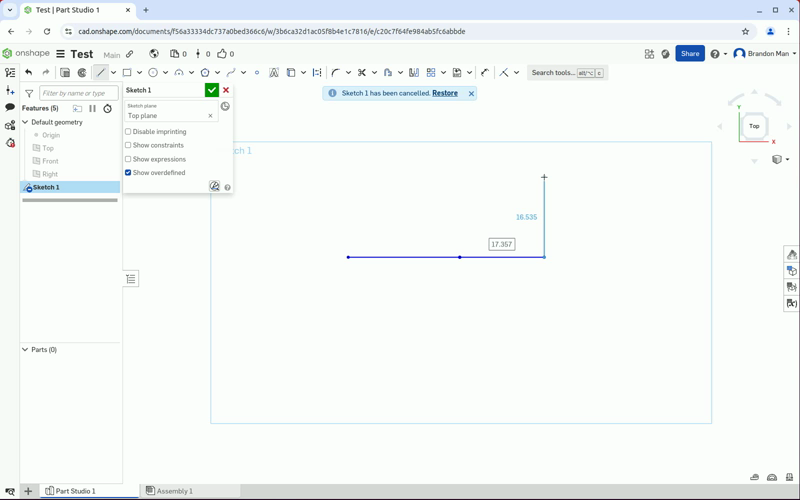
key_down(shift)
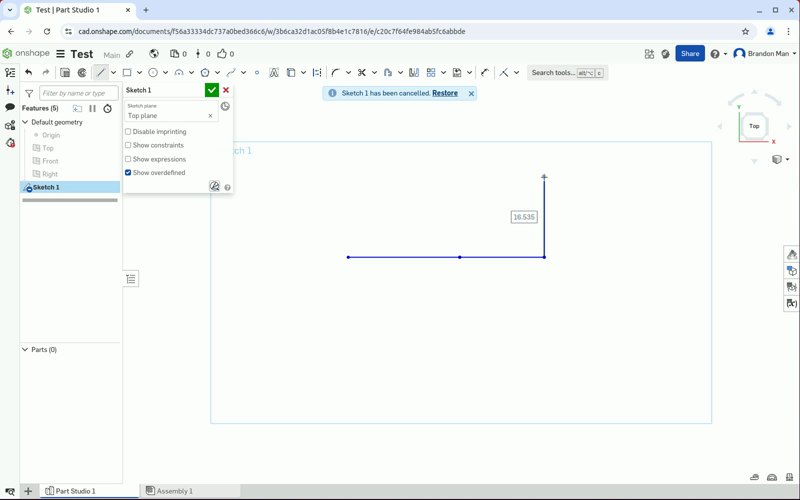
mouse_move(348, 176)
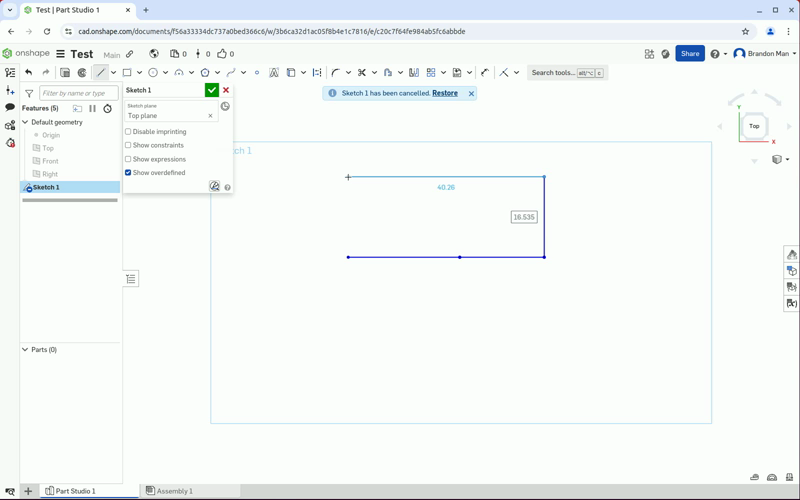
click(348, 176)
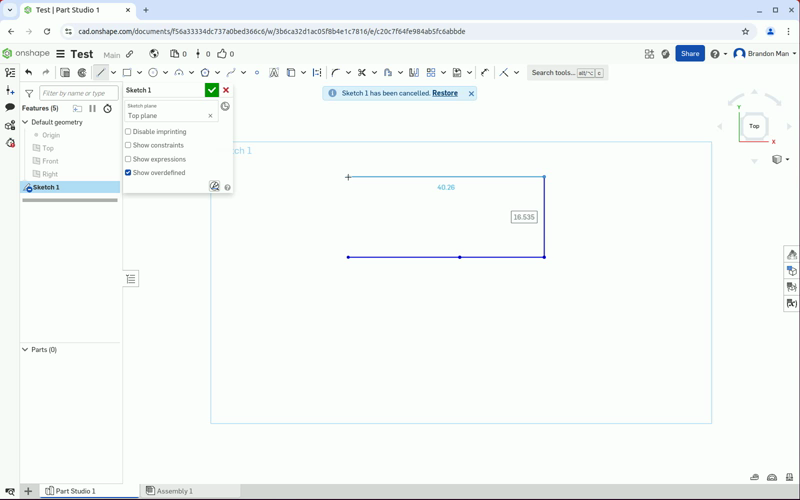
key_up(shift)
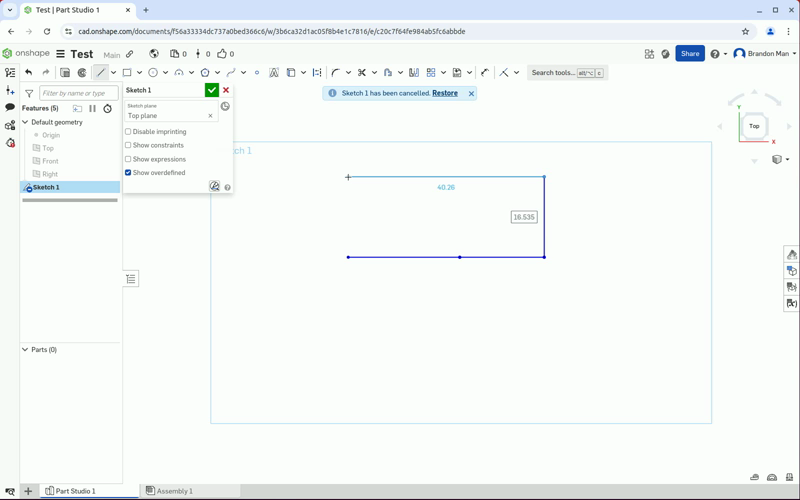
key_down(shift)
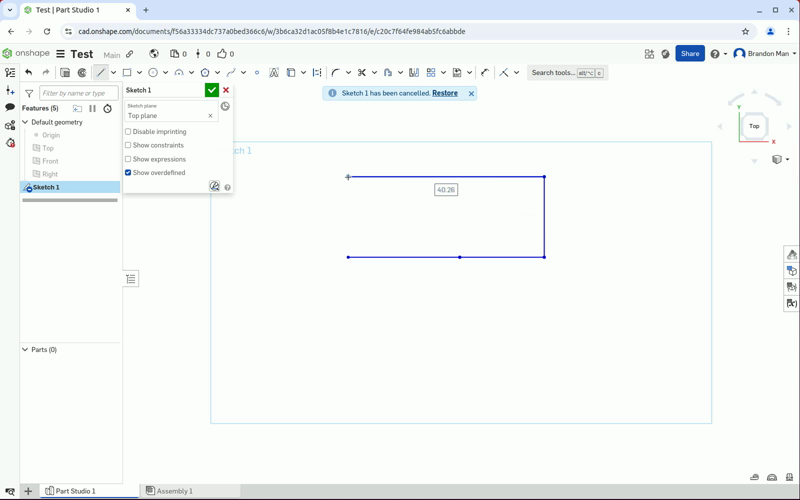
mouse_move(348, 257)
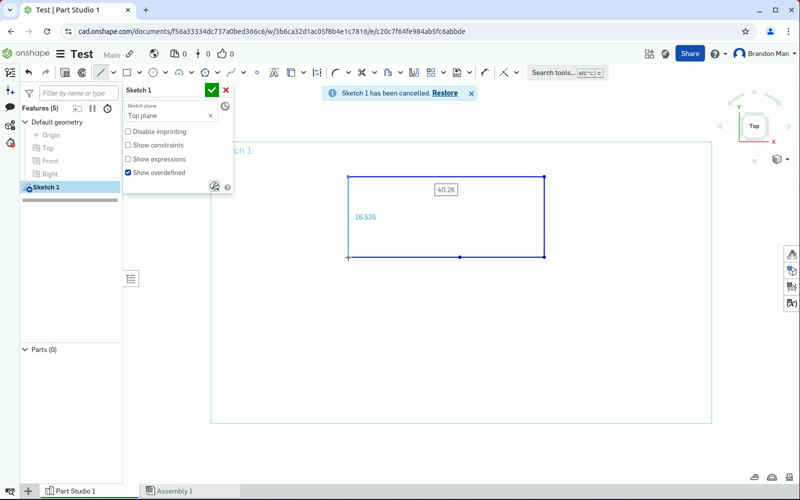
key_up(shift)
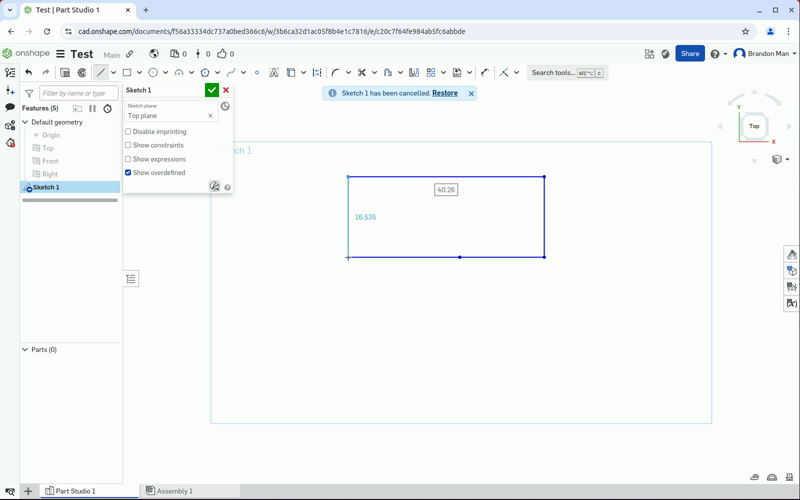
click(348, 257)
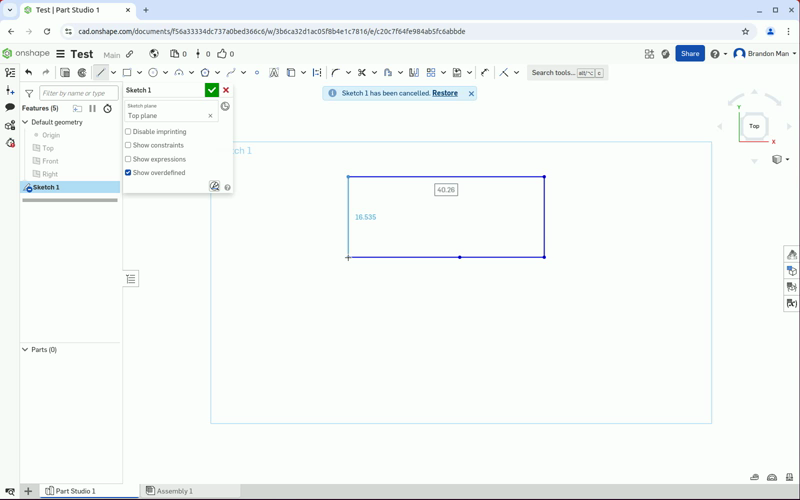
key(esc)
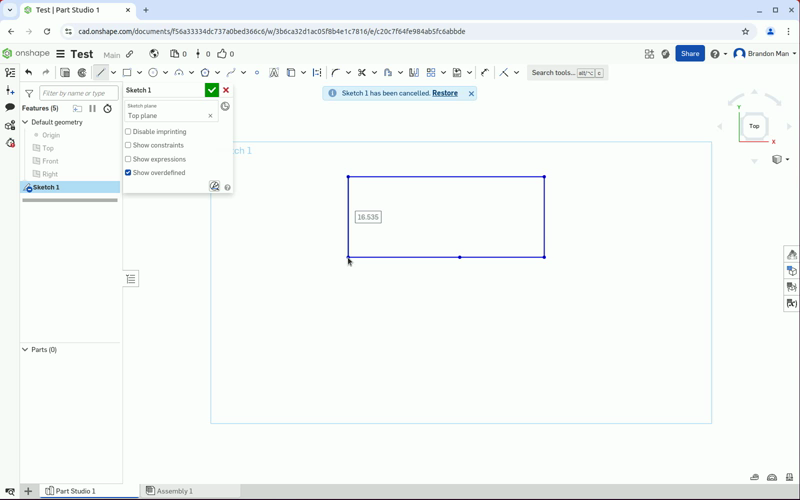
mouse_move(410, 188)
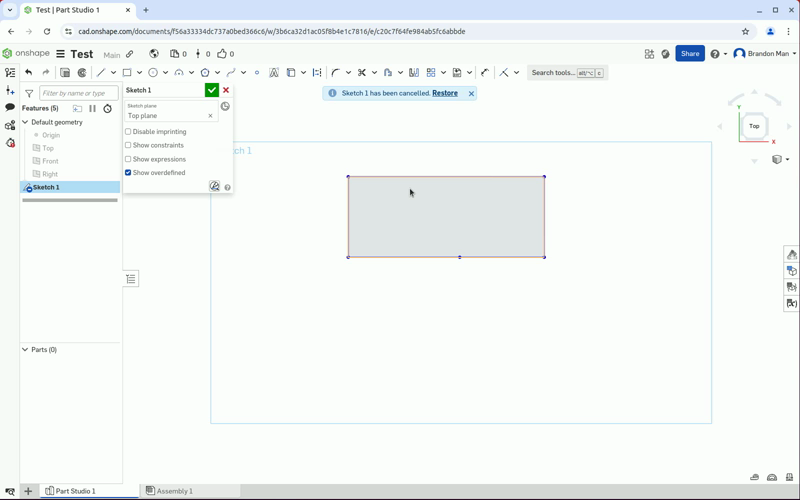
click(410, 188)
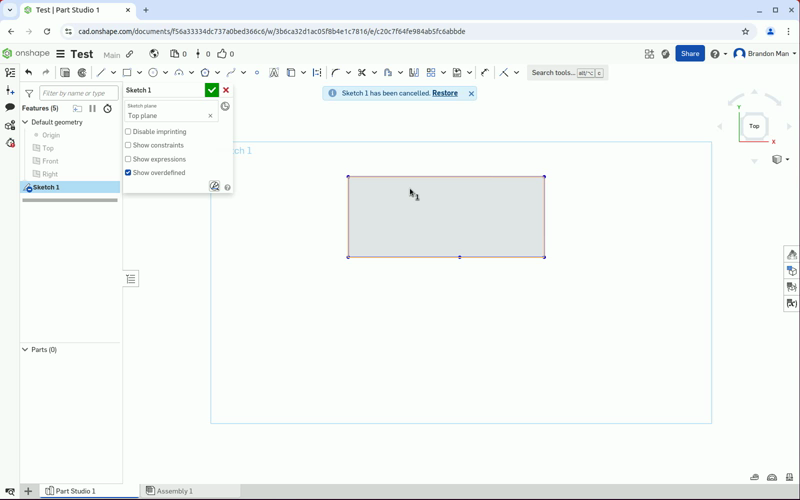
mouse_move(73, 352)
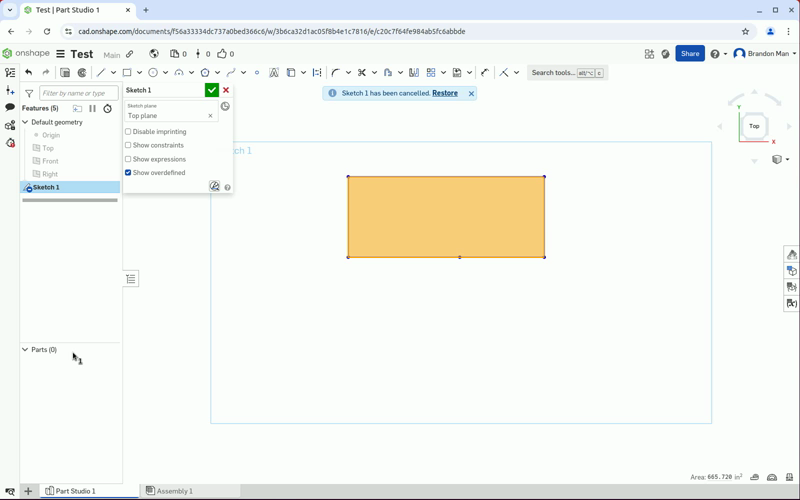
key(shift+y)
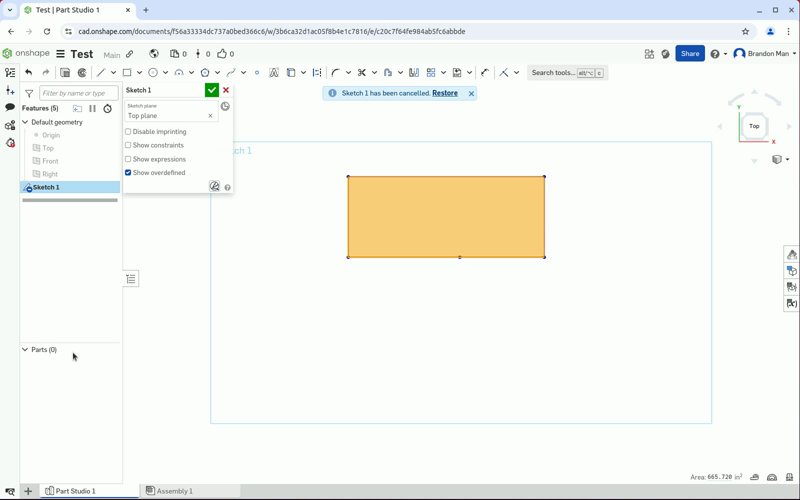
key(shift+e)
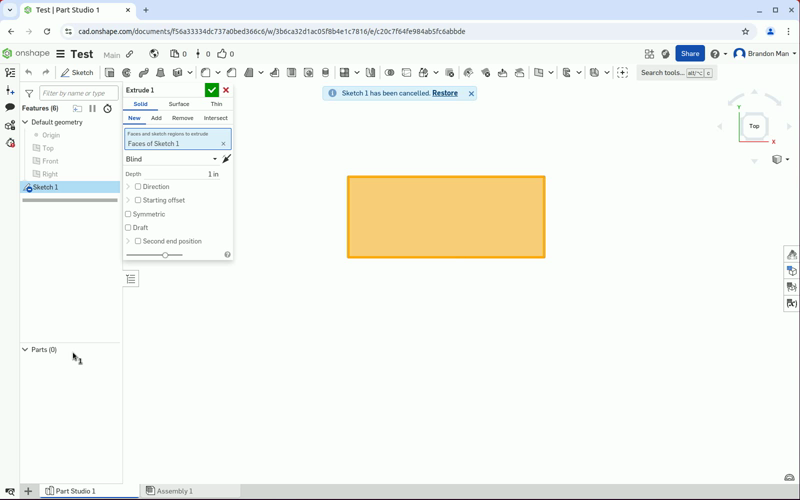
mouse_move(143, 106)
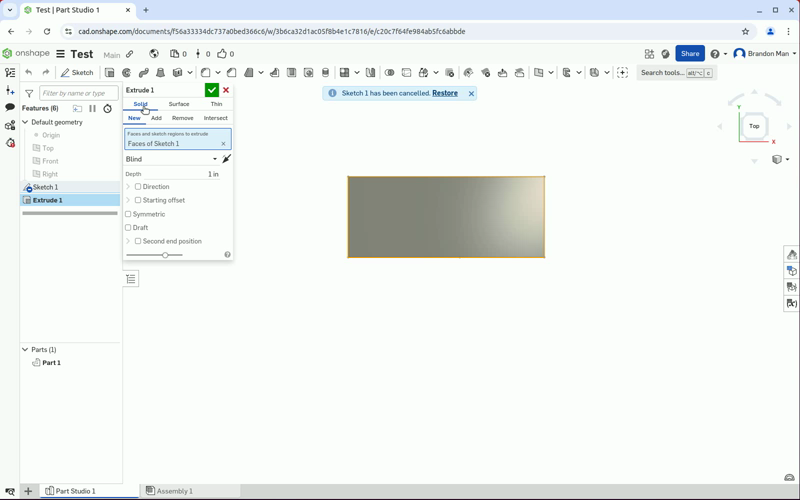
click(143, 106)
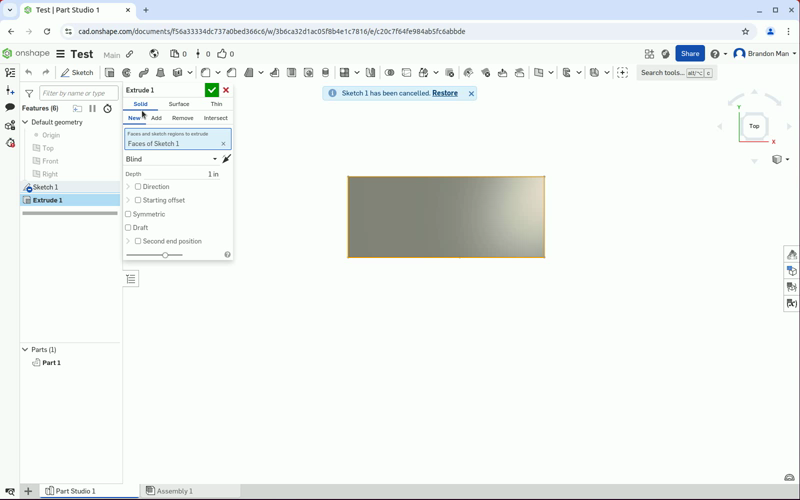
mouse_move(137, 120)
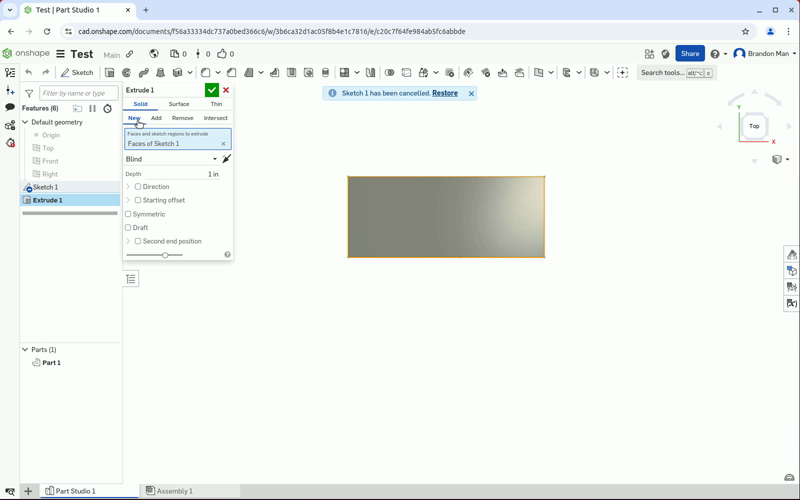
click(137, 120)
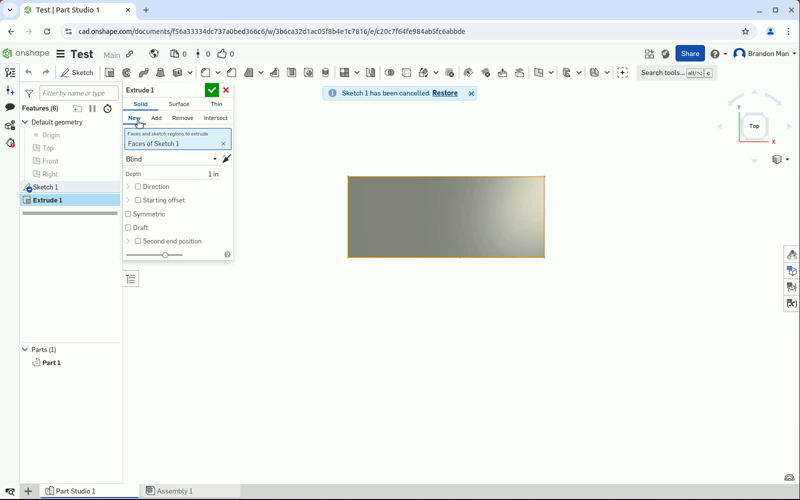
key(tab, 4)
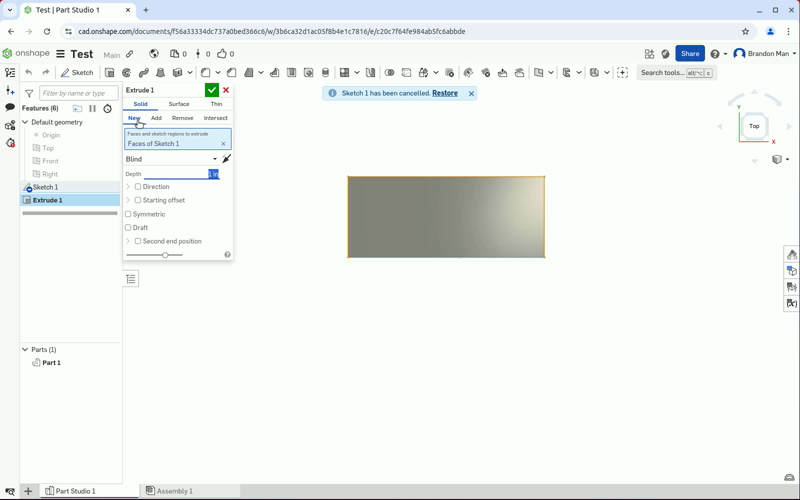
text(16.609)
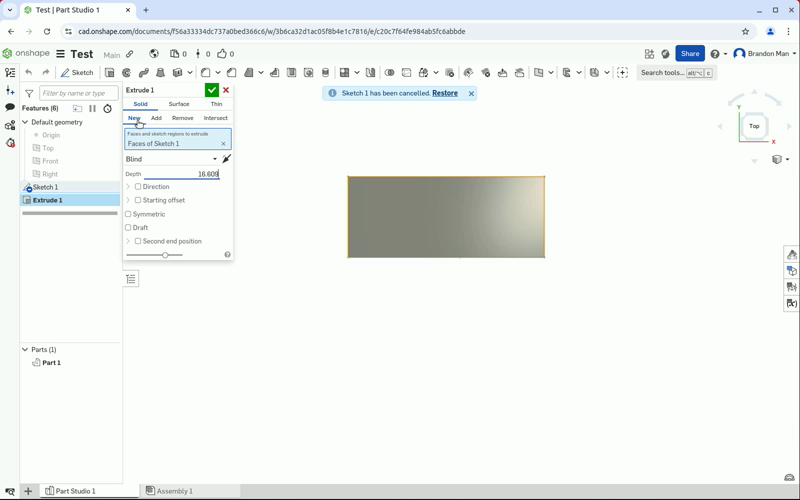
key(enter)
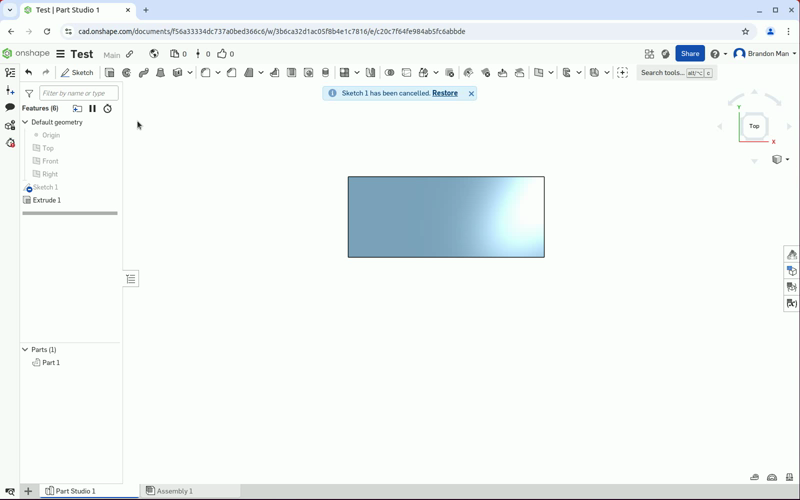
key(shift+h)
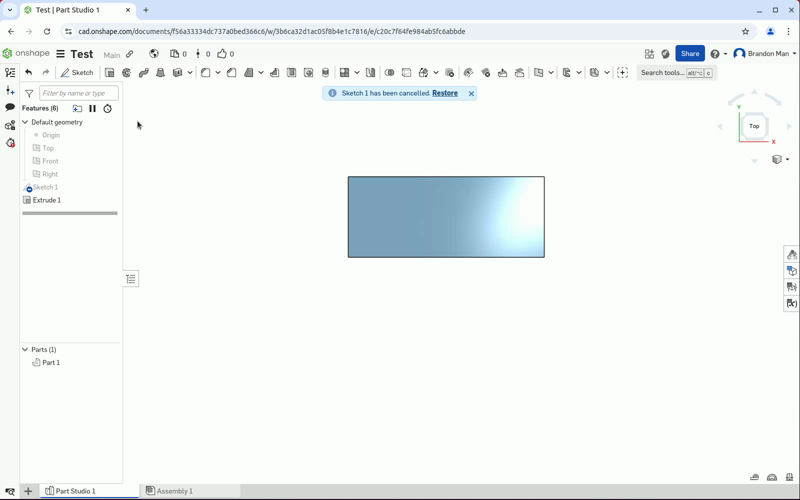
key(shift+h)
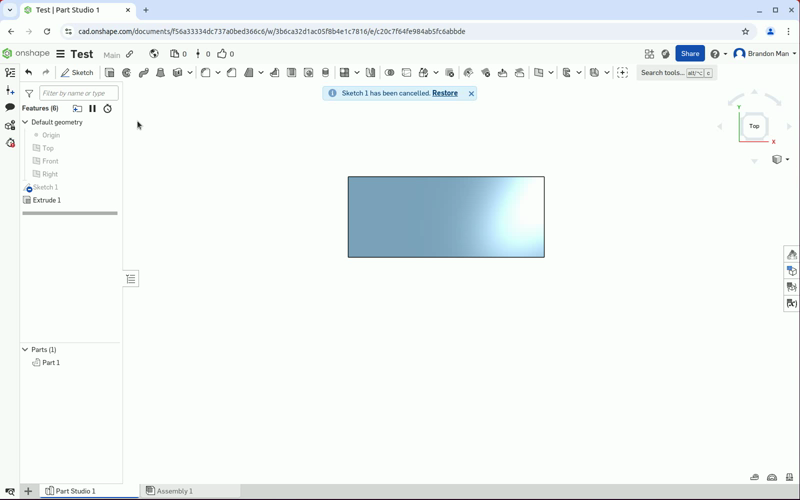
mouse_move(73, 189)
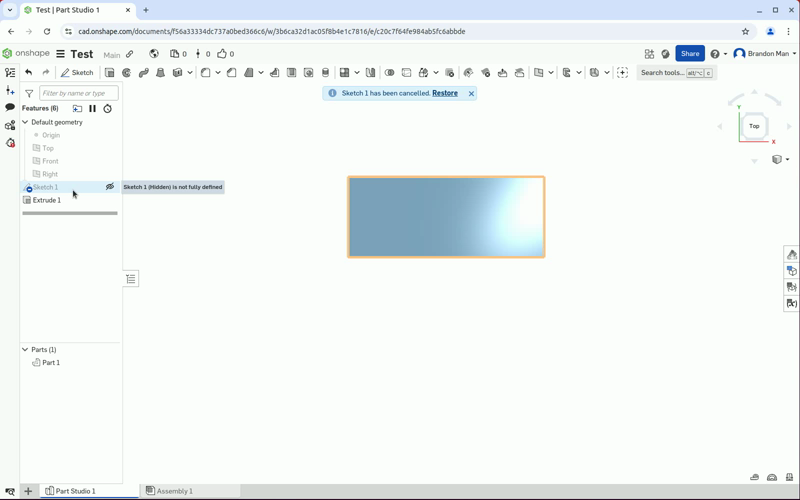
click(73, 189)
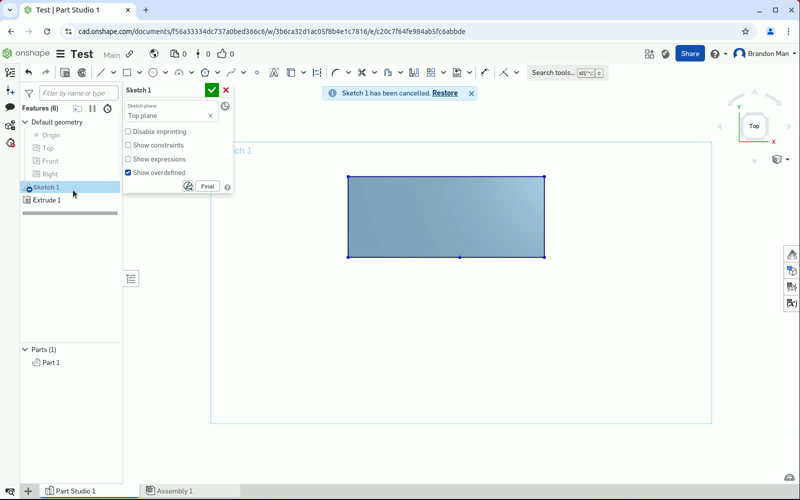
mouse_move(229, 92)
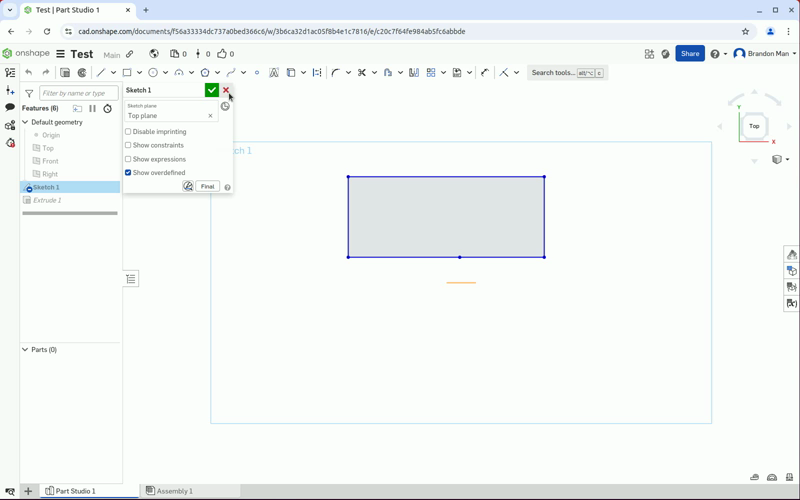
click(229, 92)
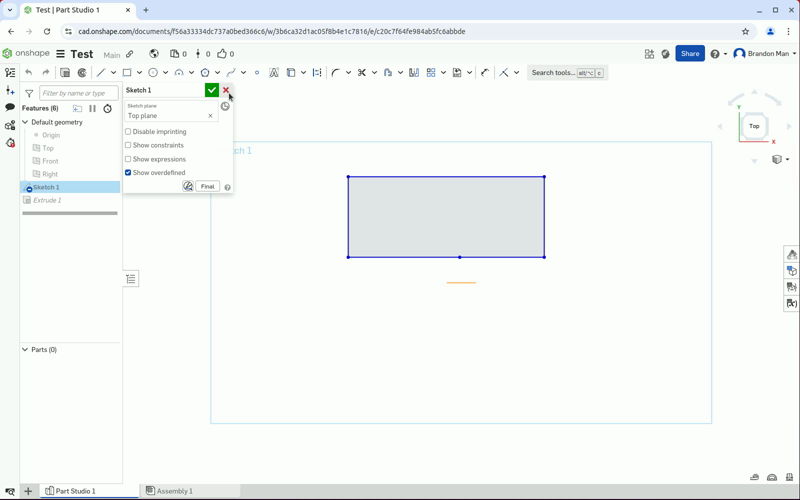
key(shift+s)
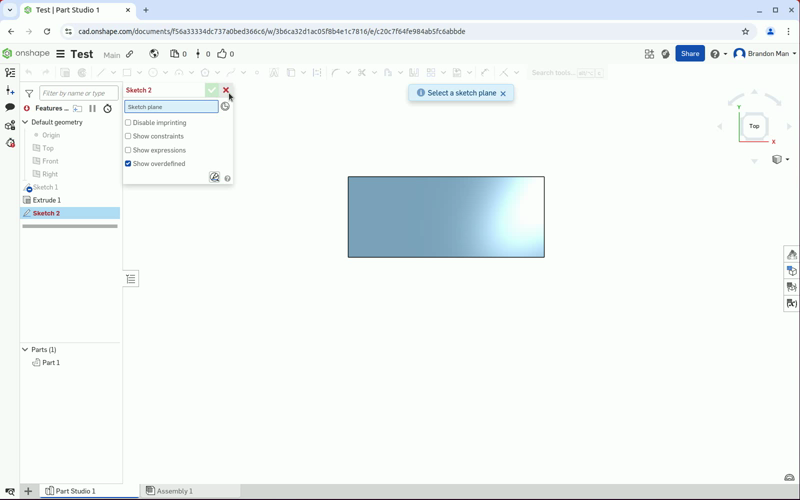
mouse_move(73, 150)
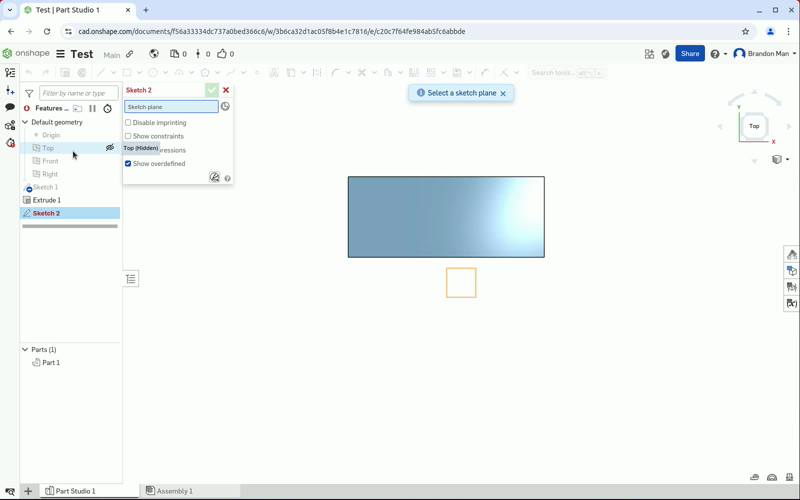
click(73, 150)
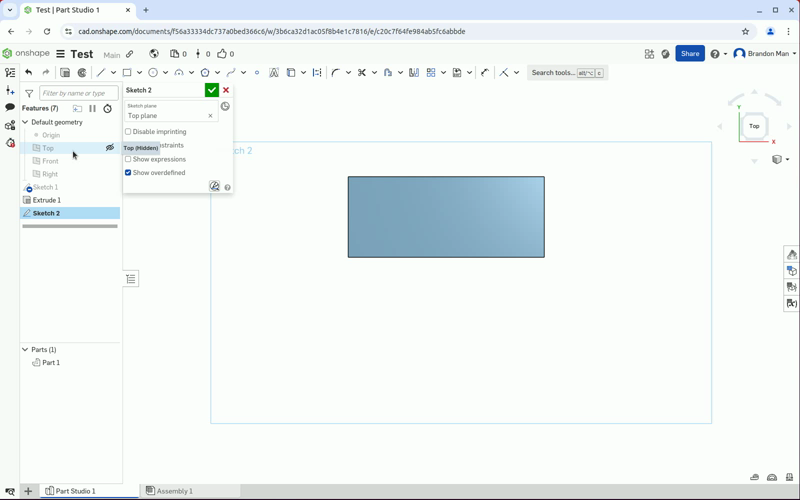
mouse_move(73, 352)
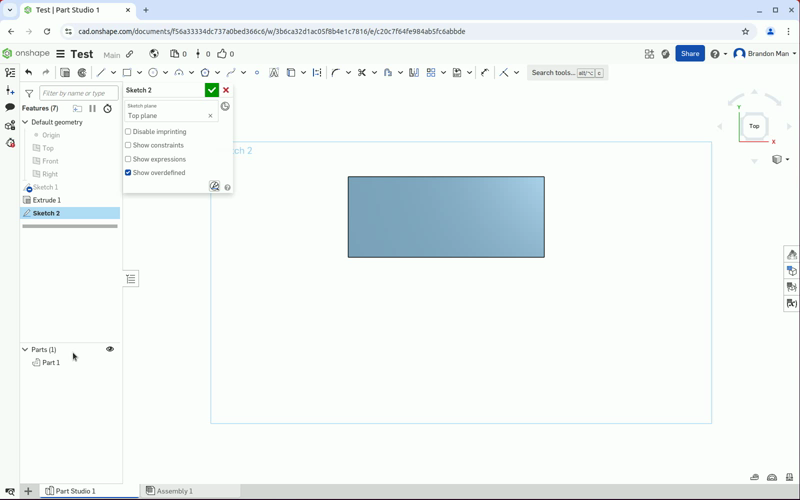
key(y)
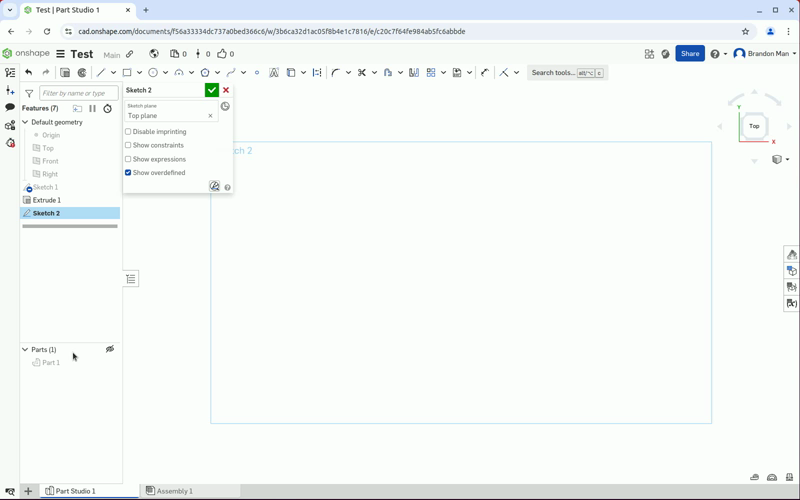
key(l)
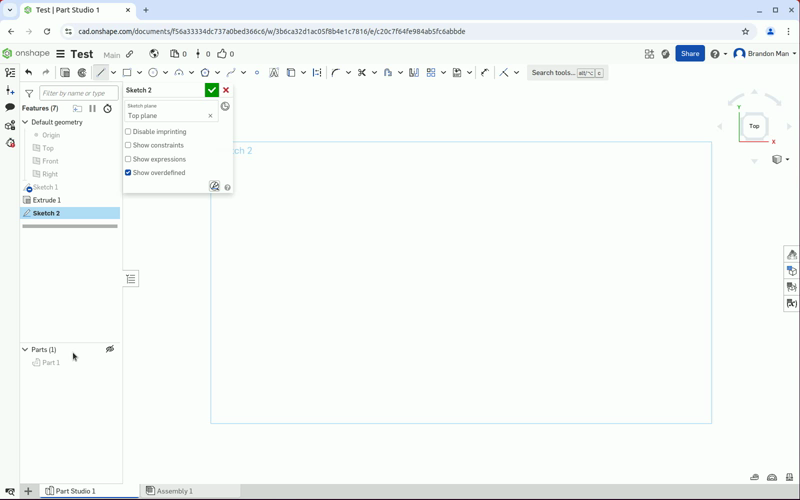
key_down(shift)
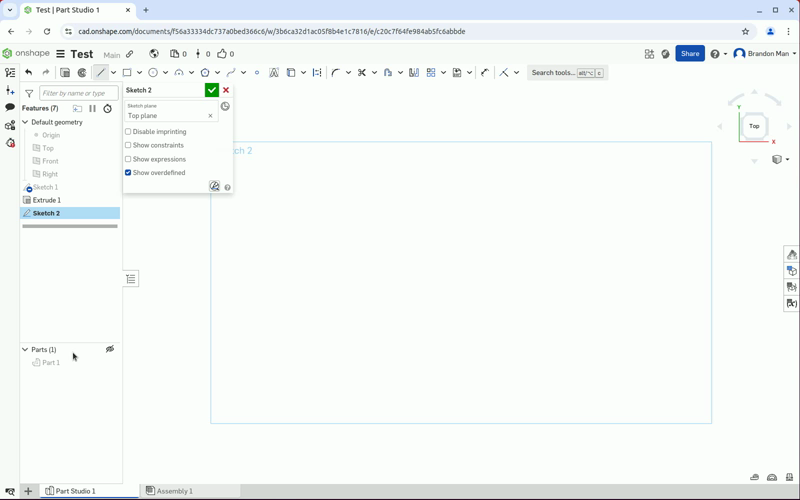
mouse_move(460, 333)
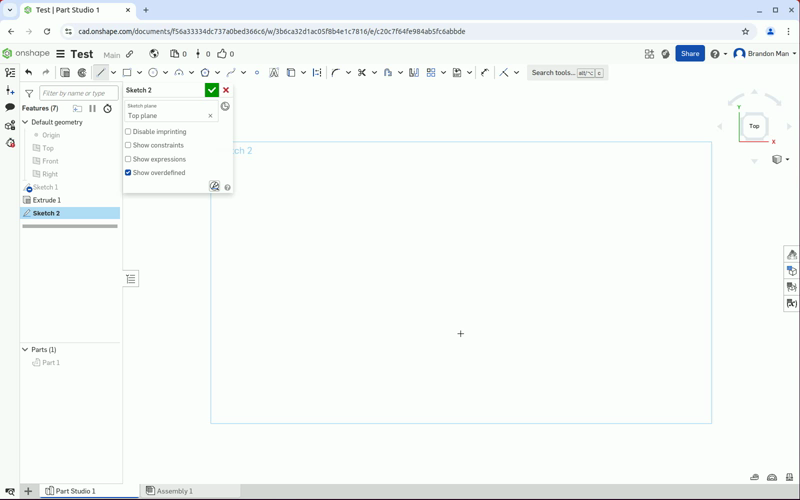
click(460, 333)
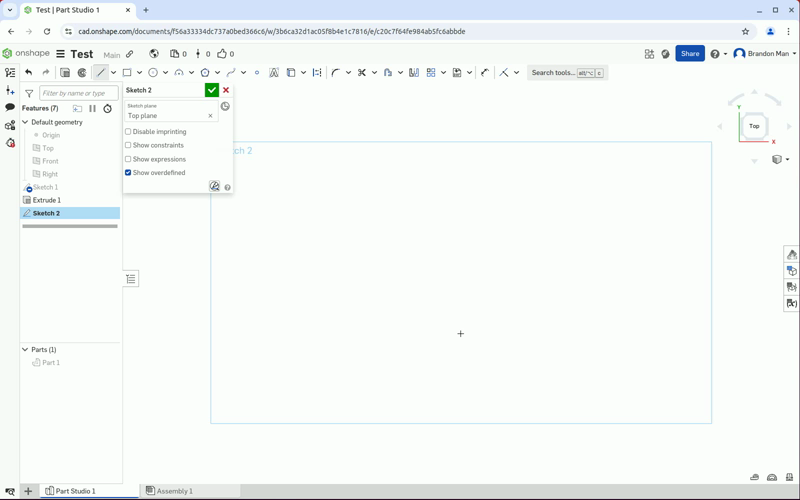
key_up(shift)
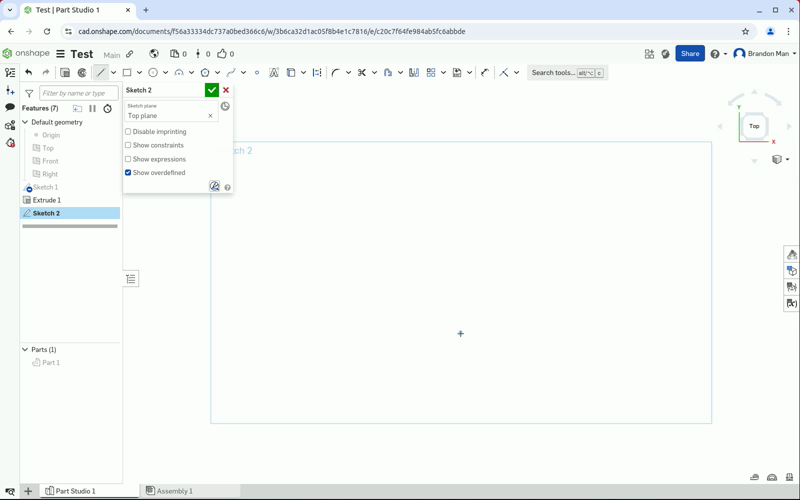
key_down(shift)
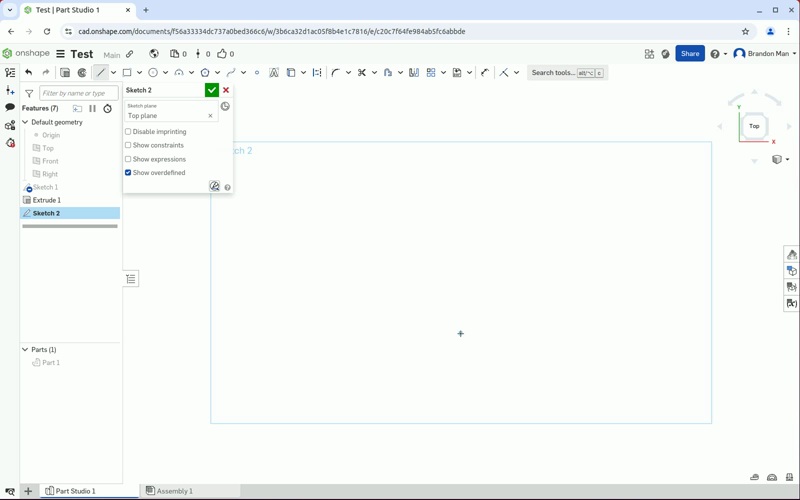
mouse_move(545, 333)
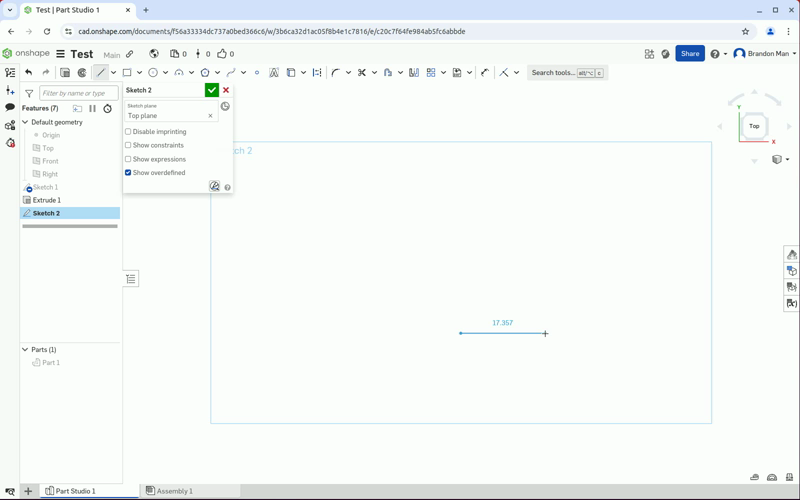
click(545, 333)
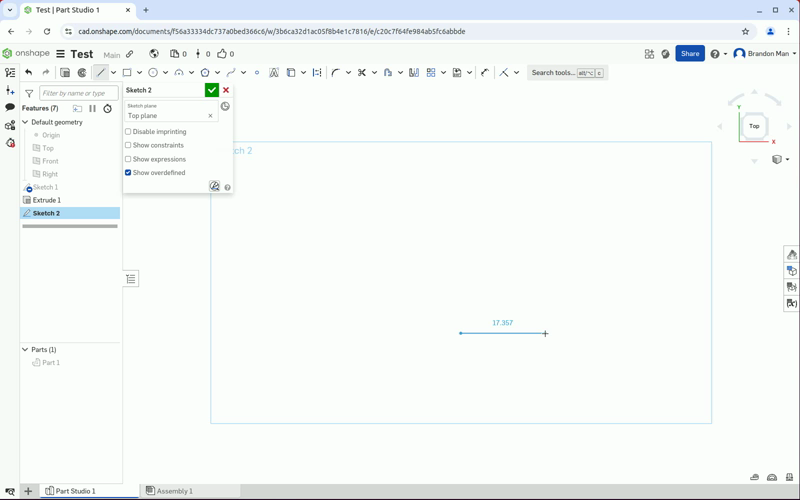
key_up(shift)
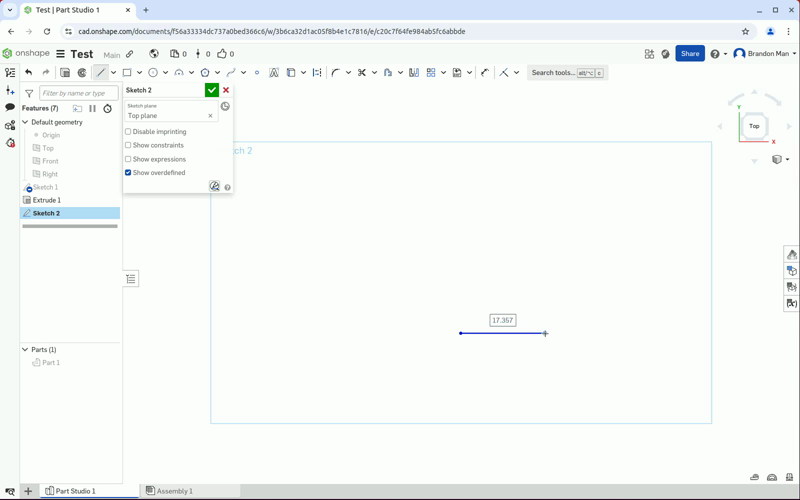
key_down(shift)
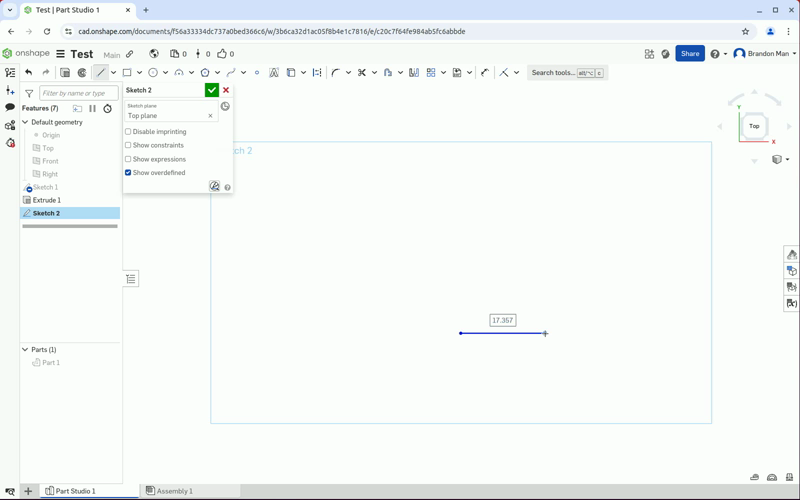
mouse_move(545, 256)
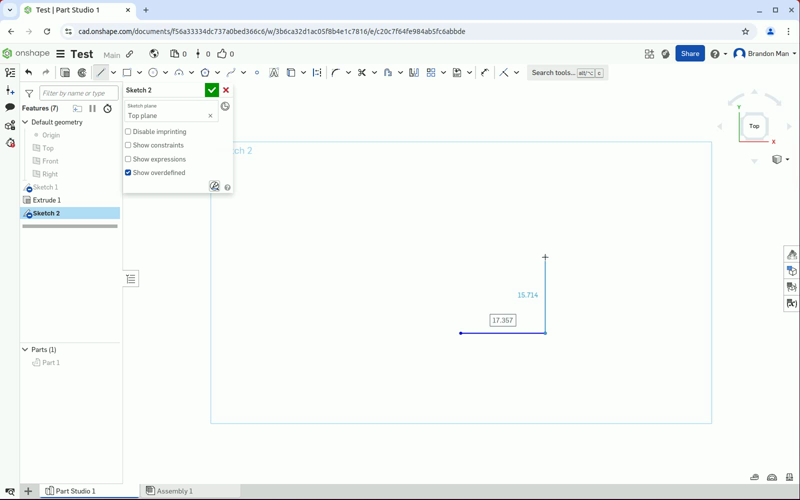
click(545, 256)
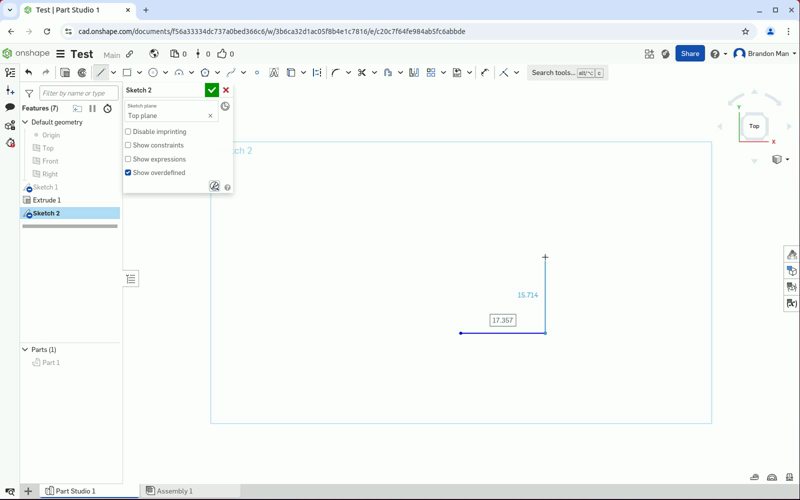
key_up(shift)
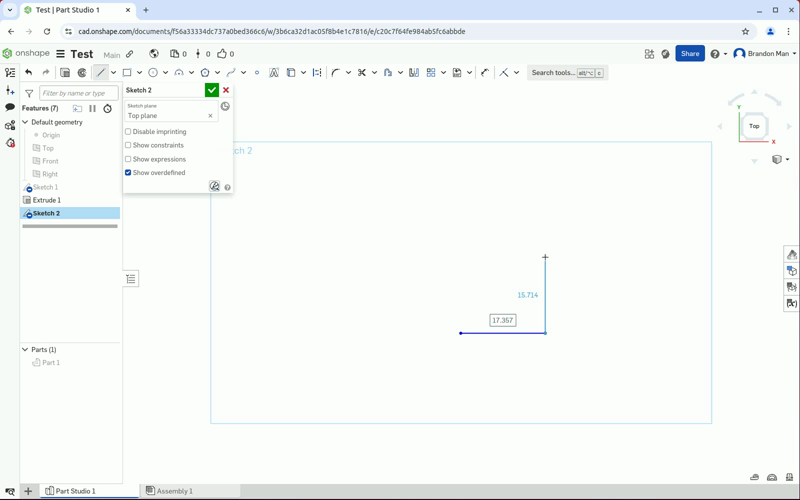
key_down(shift)
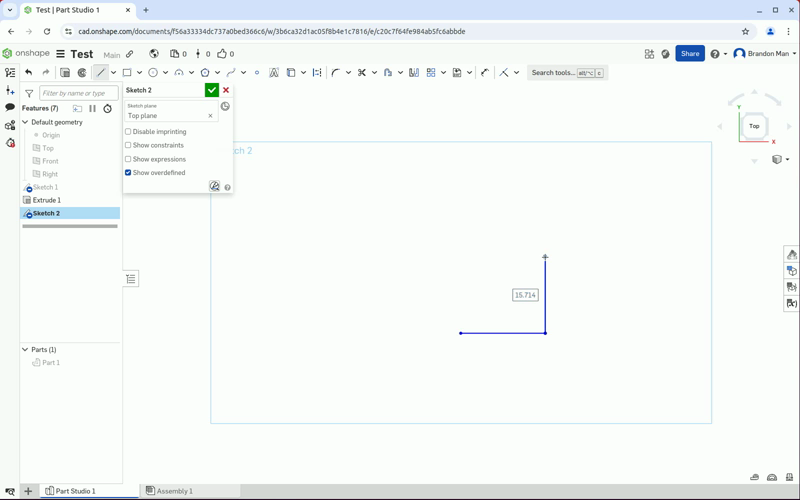
mouse_move(460, 256)
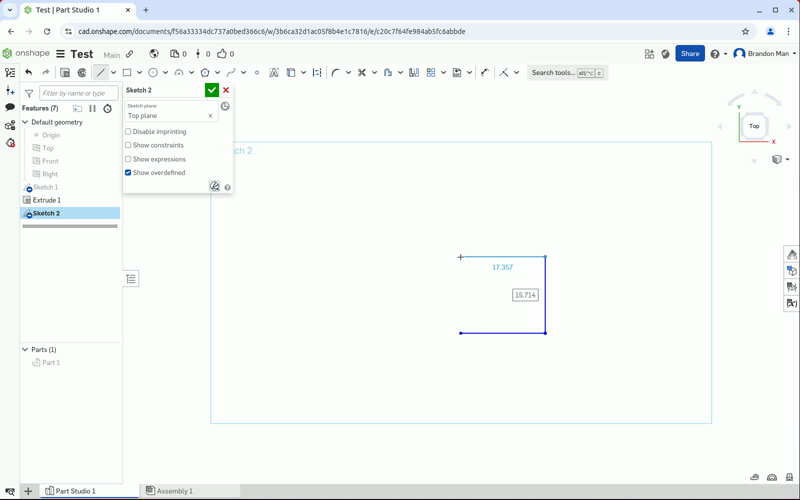
click(460, 256)
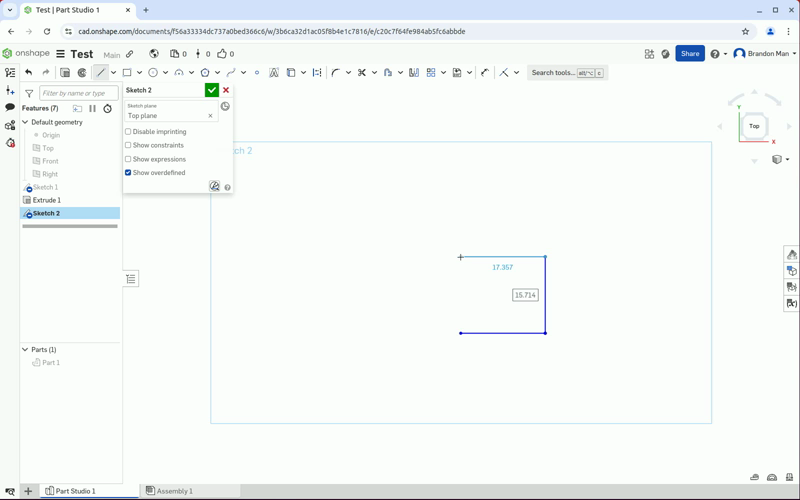
key_up(shift)
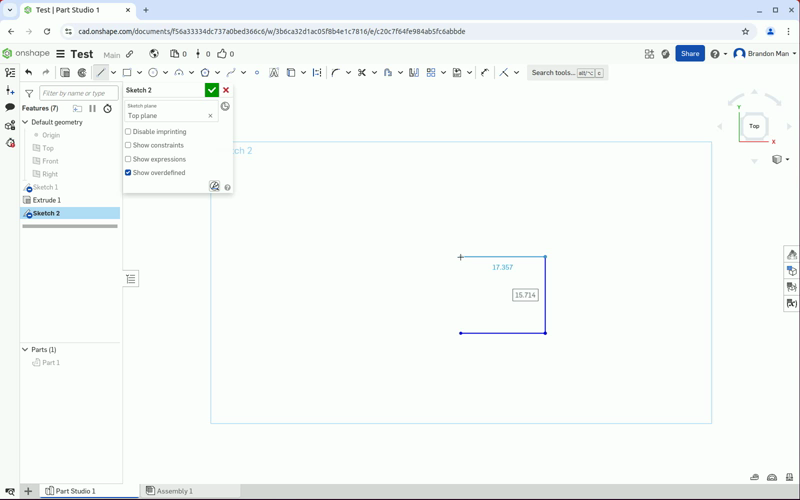
key_down(shift)
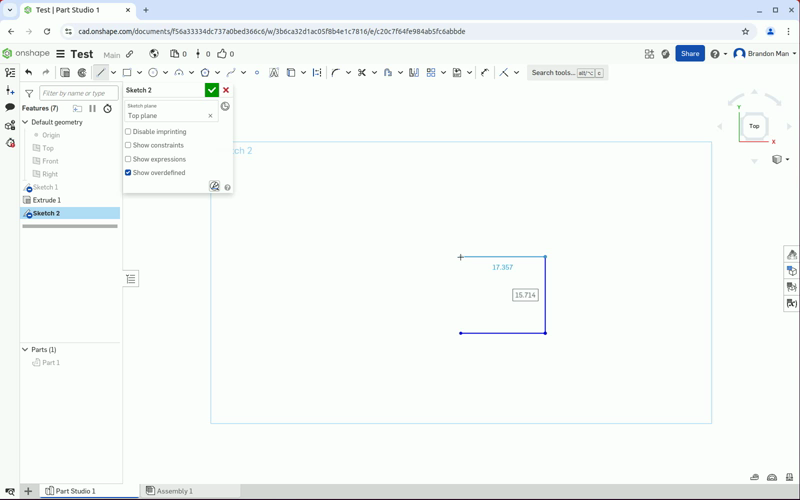
mouse_move(460, 333)
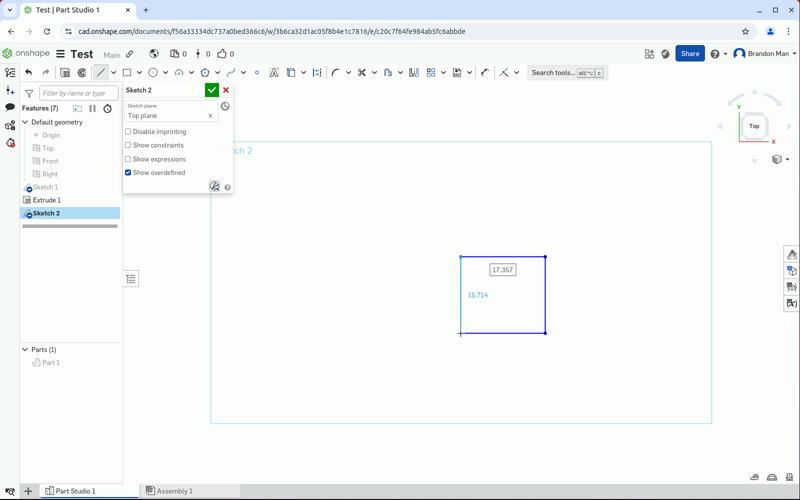
key_up(shift)
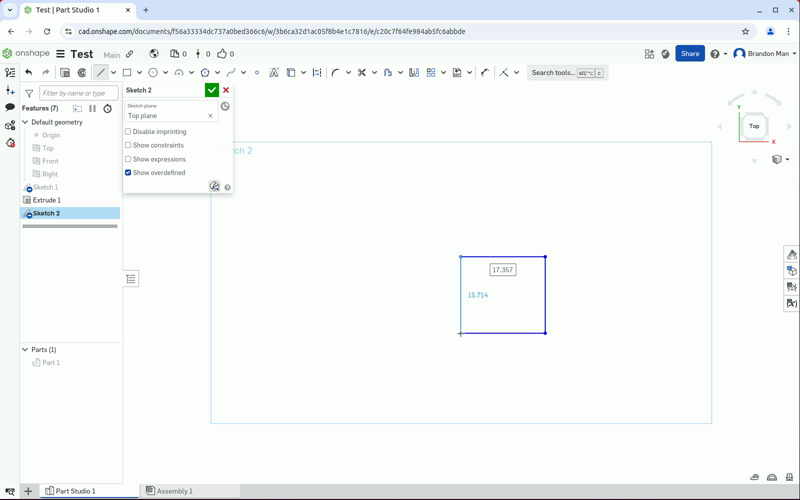
click(460, 333)
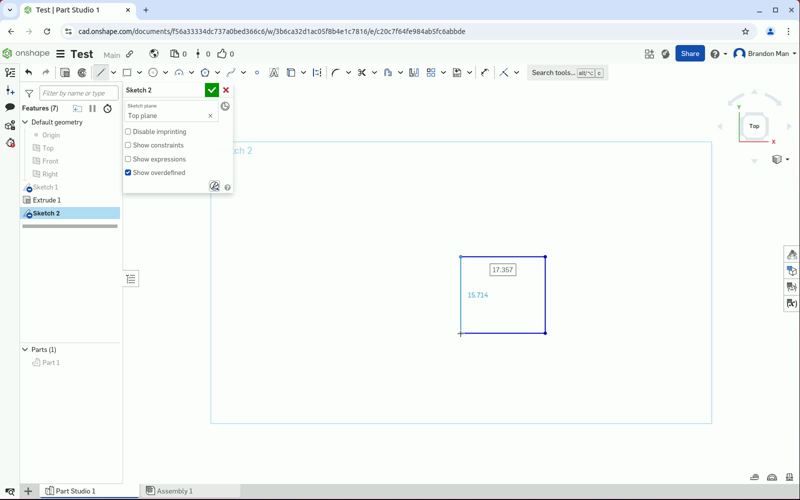
key(esc)
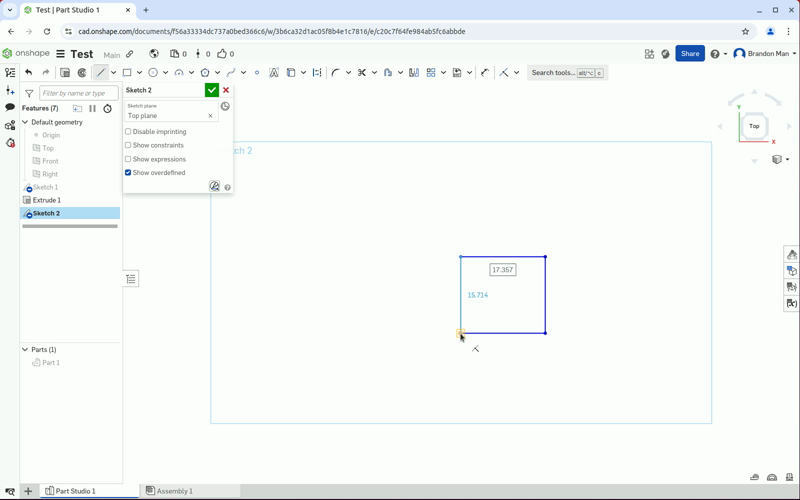
mouse_move(513, 278)
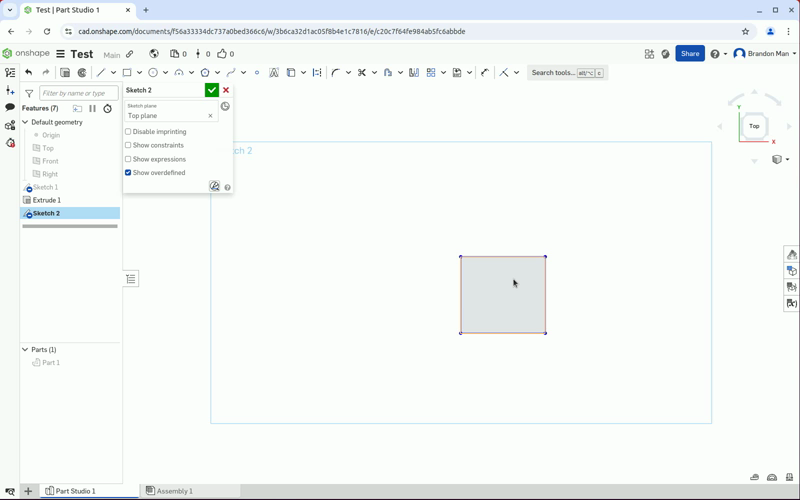
click(513, 278)
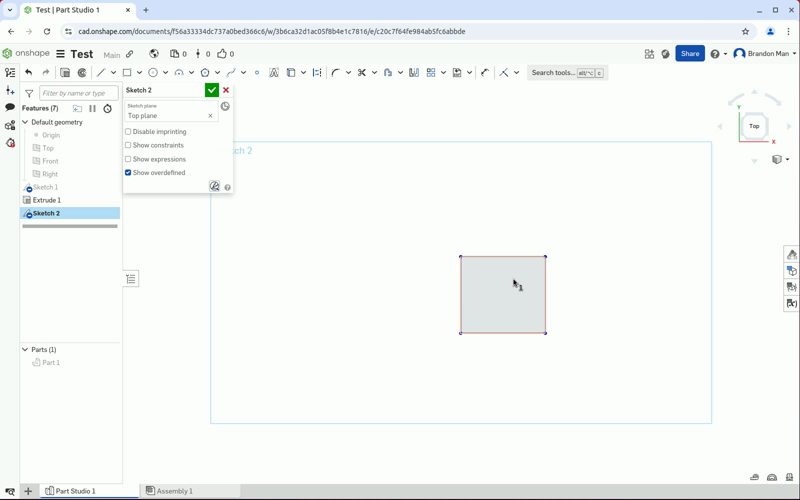
mouse_move(73, 352)
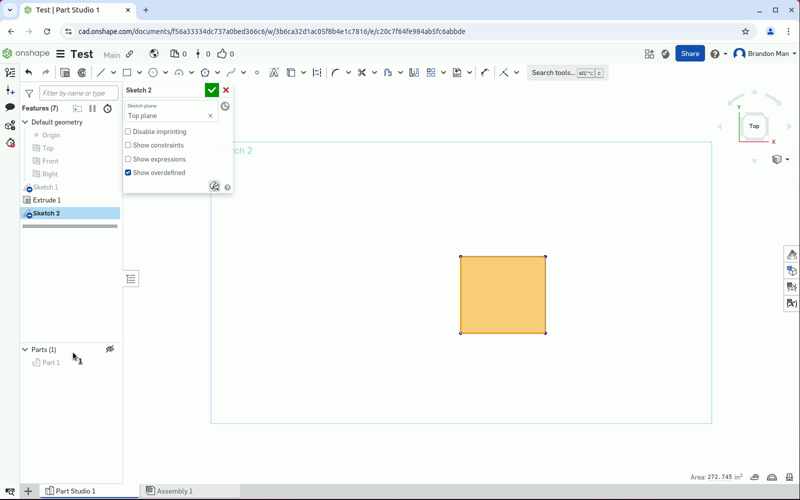
key(shift+y)
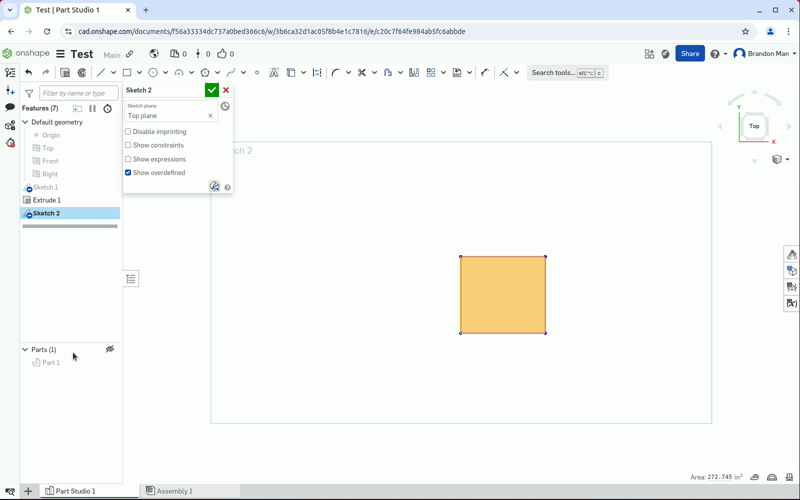
key(shift+e)
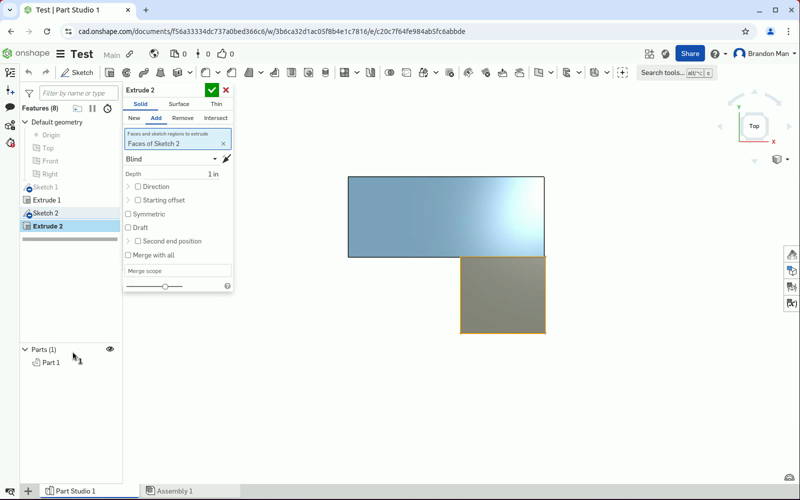
mouse_move(143, 106)
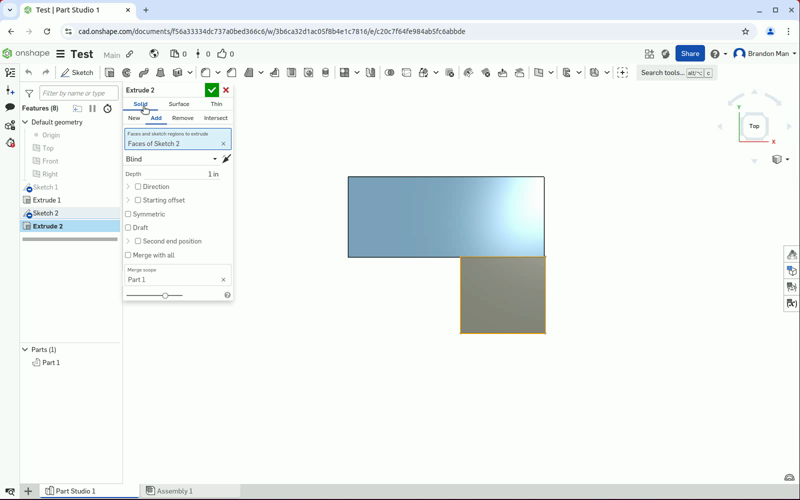
click(143, 106)
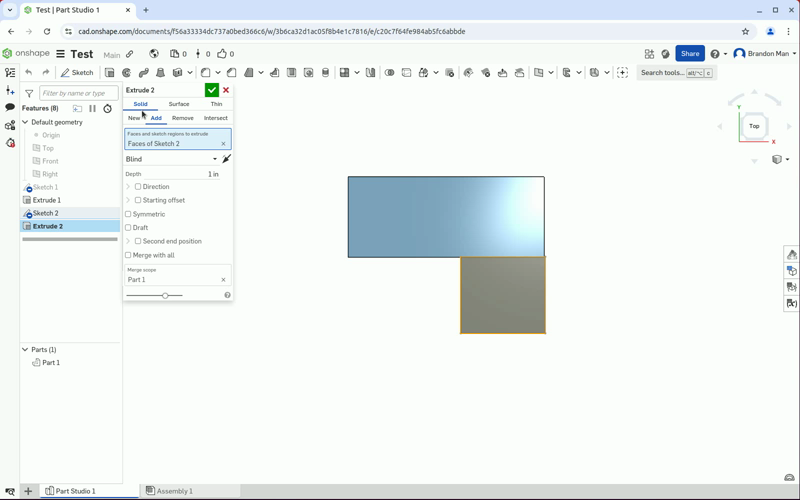
mouse_move(137, 120)
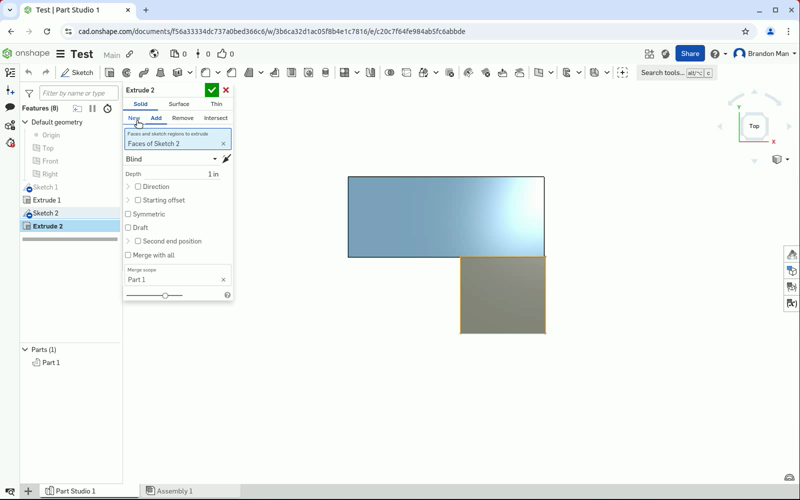
click(137, 120)
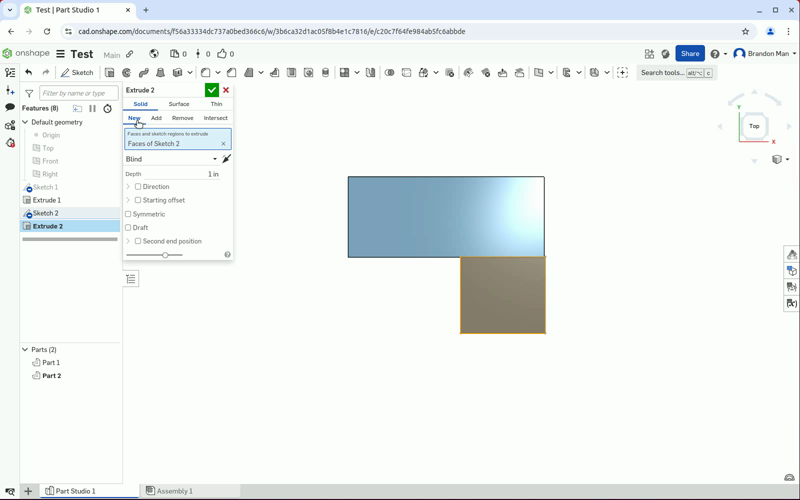
key(tab, 4)
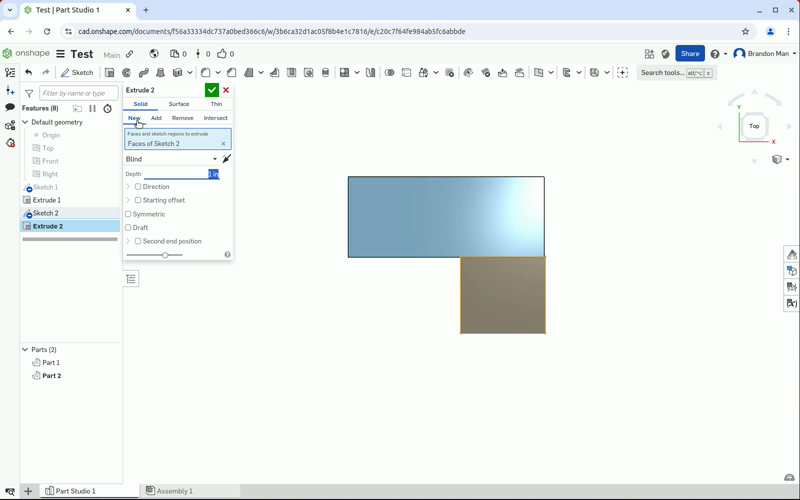
text(16.609)
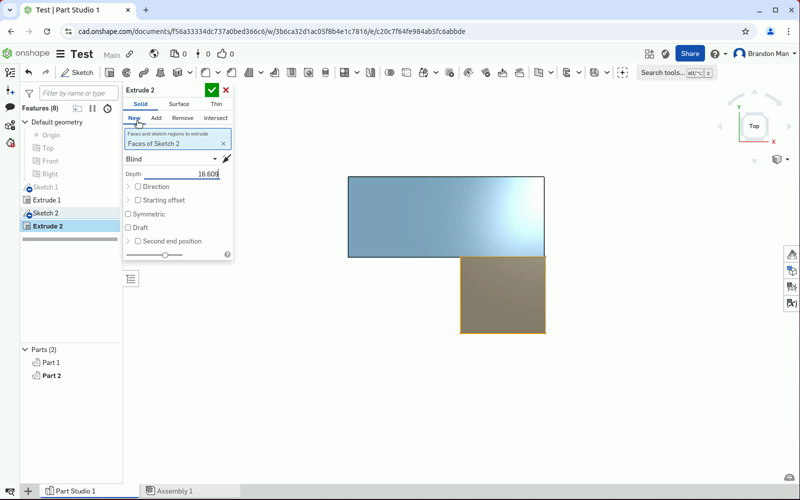
key(enter)
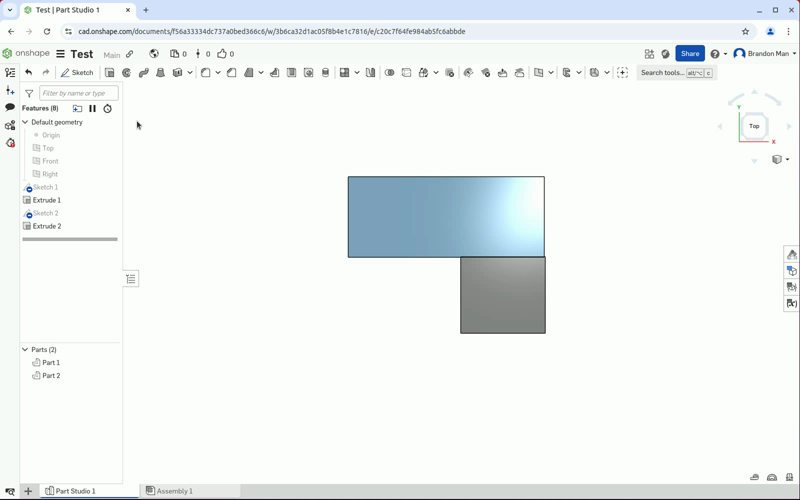
key(shift+h)
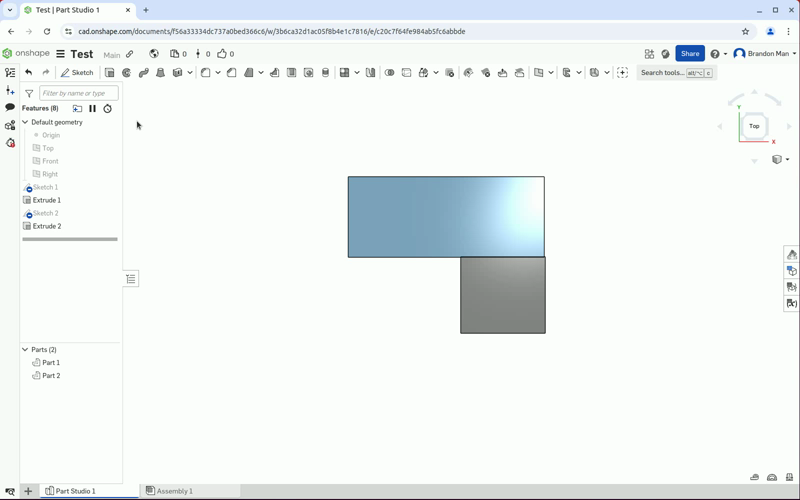
key(shift+h)
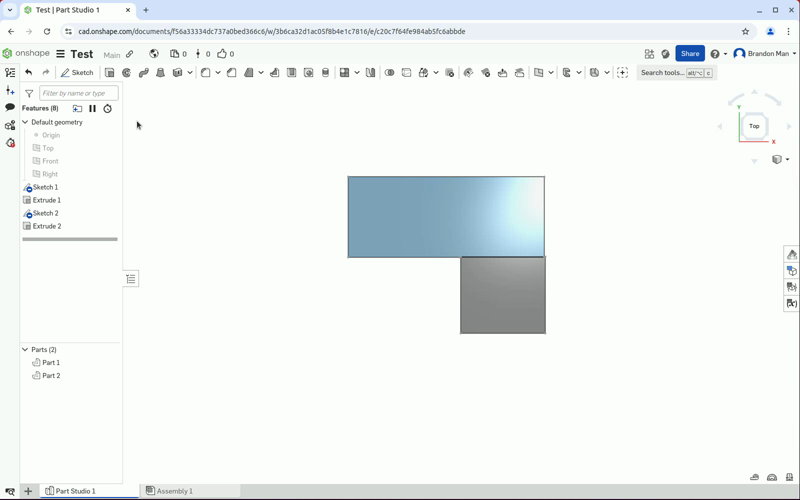
key(shift+7)
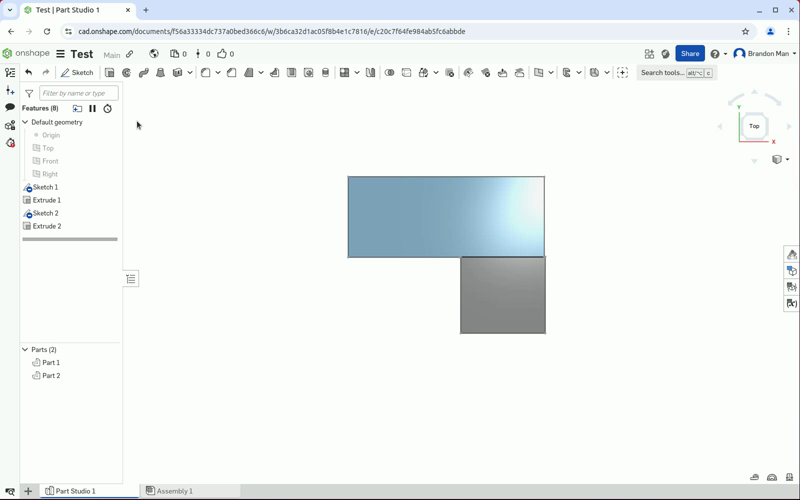
key(up, 3)
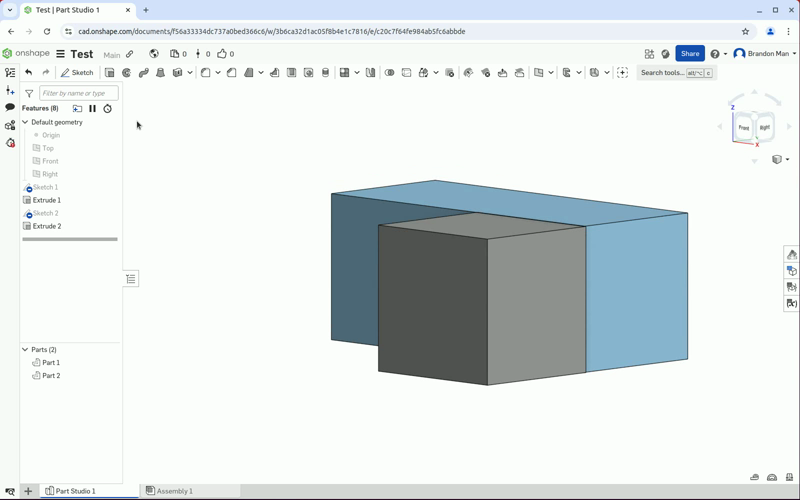
key(left, 3)
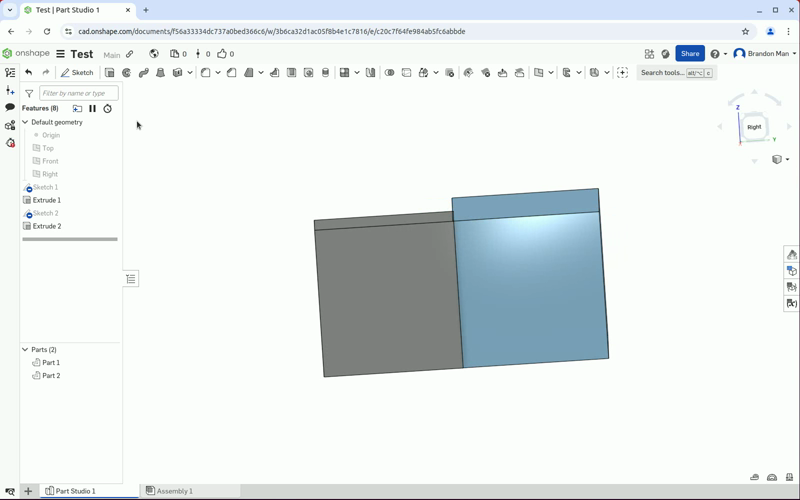
key(right, 3)
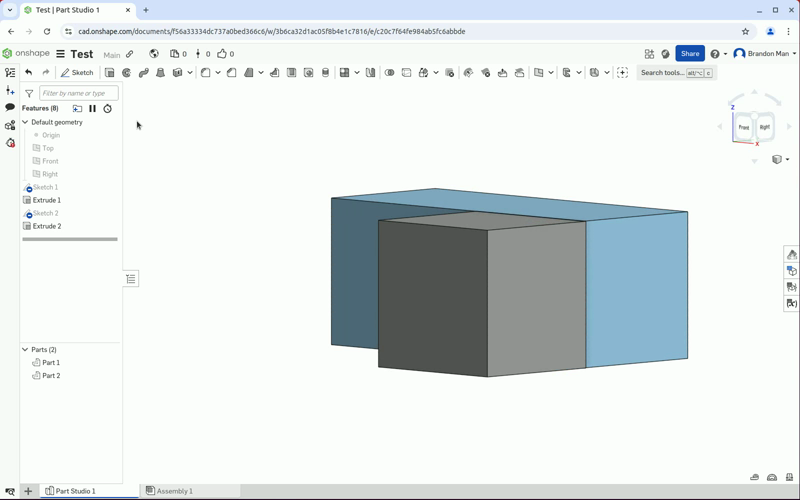
key(down, 3)
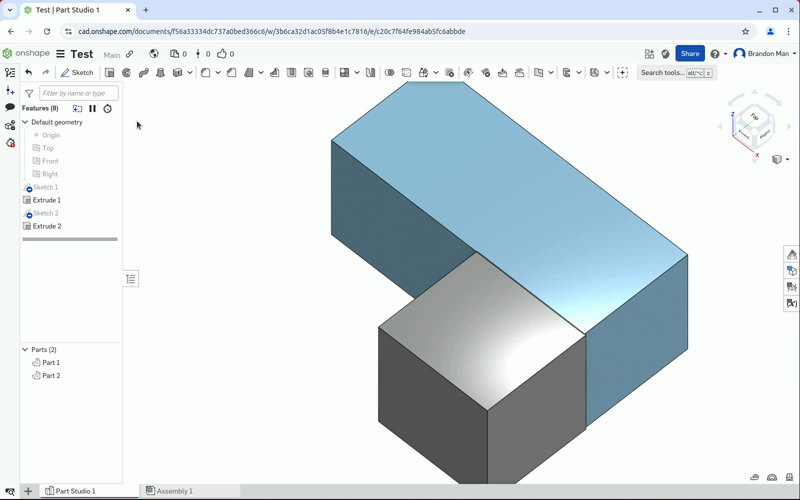
mouse_move(73, 189)
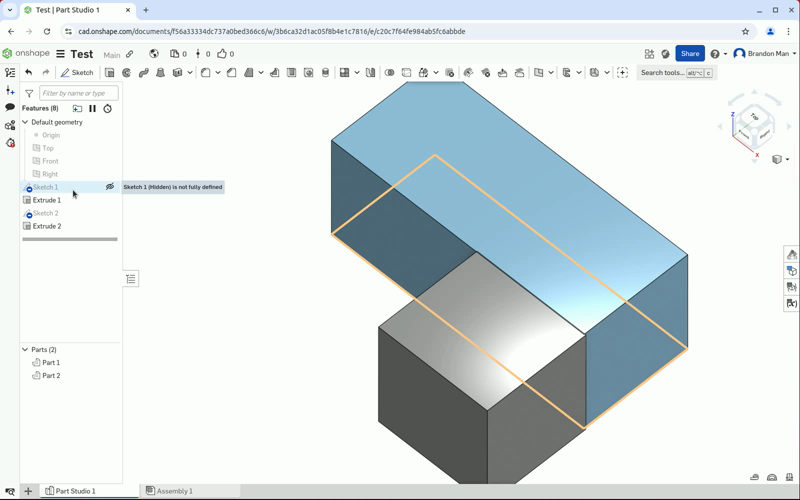
click(73, 189)